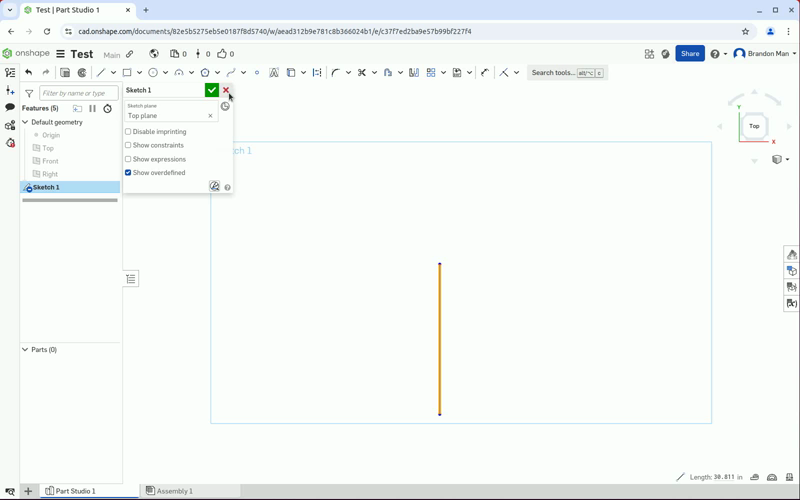
key(shift+h)
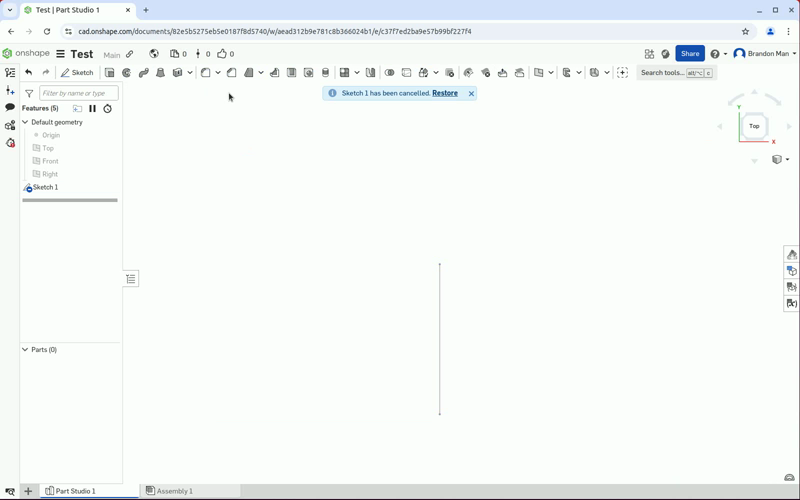
key(shift+s)
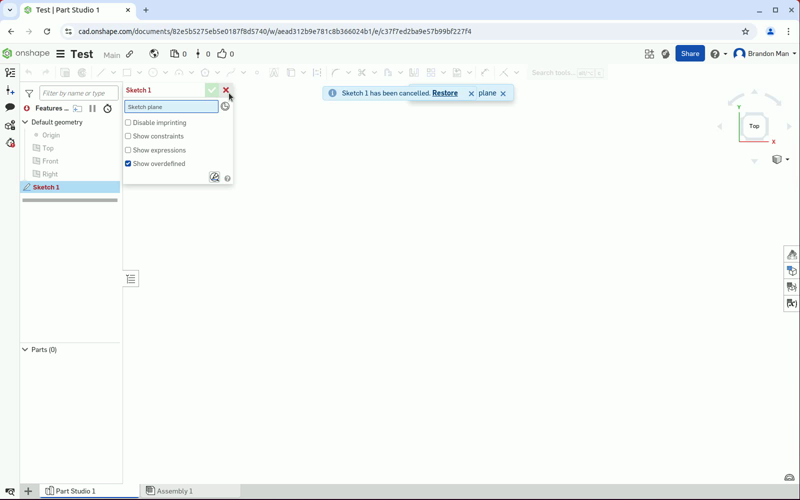
mouse_move(73, 150)
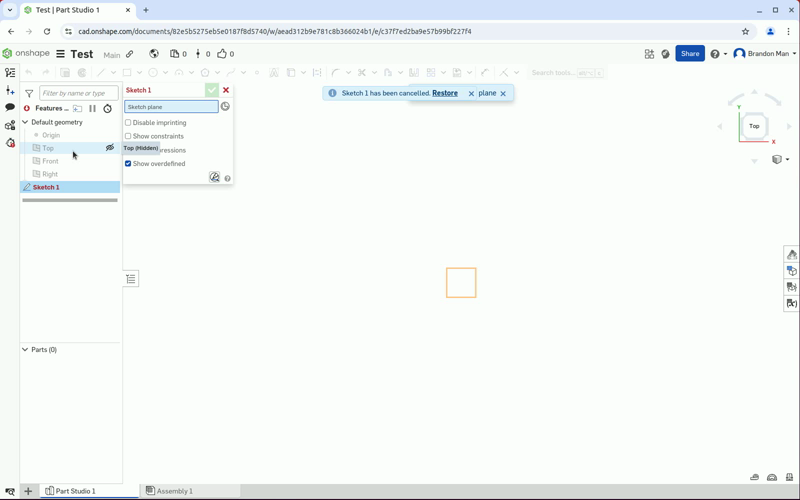
click(73, 150)
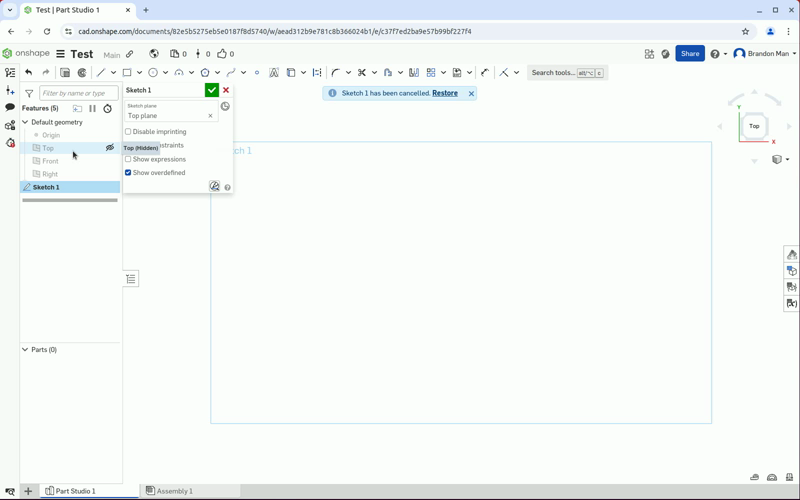
mouse_move(73, 352)
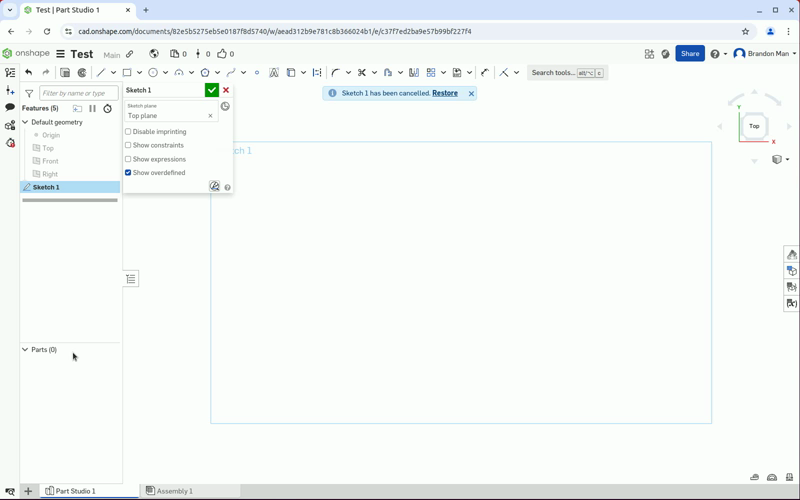
key(y)
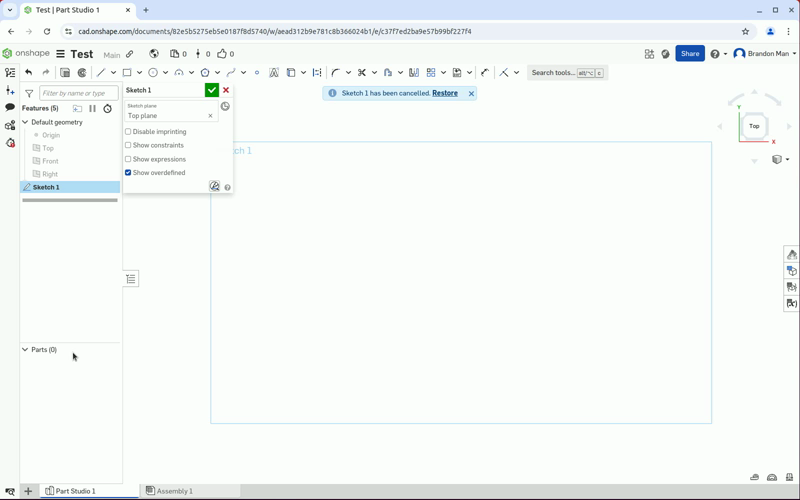
key(l)
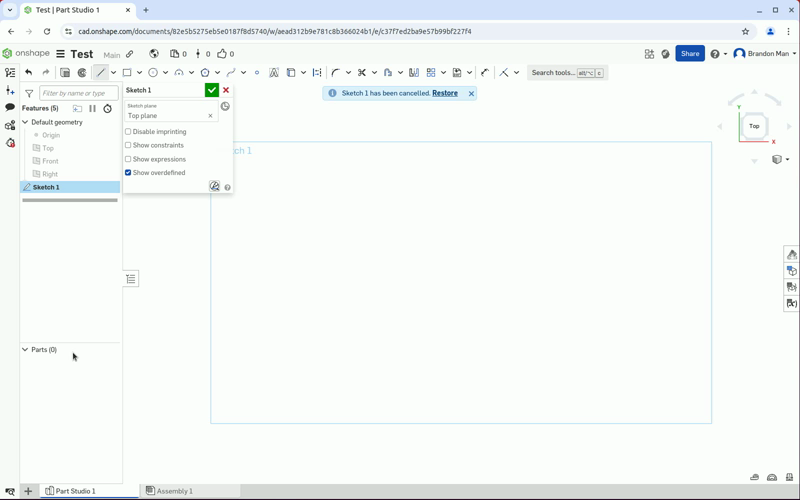
key_down(shift)
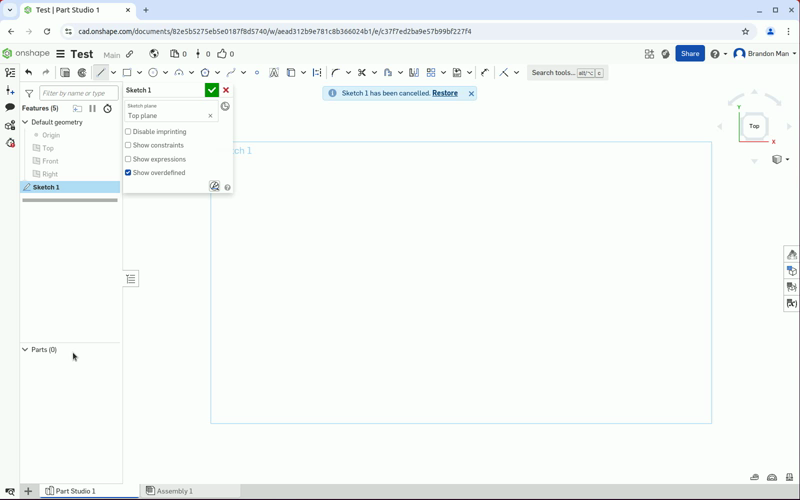
mouse_move(348, 348)
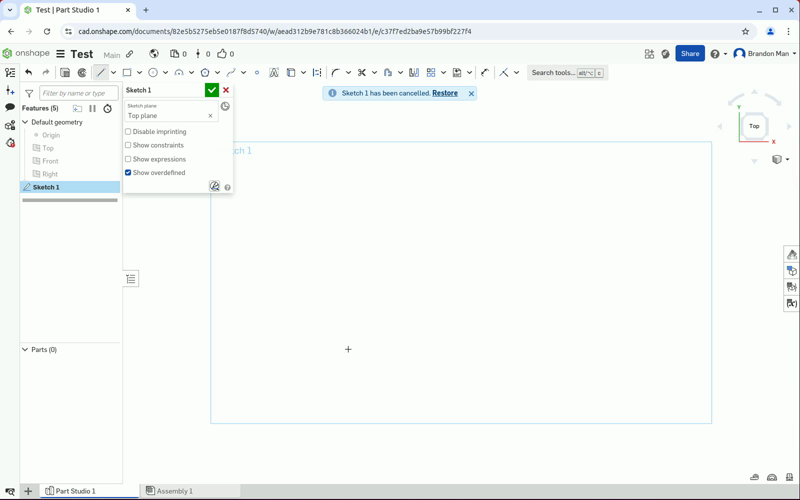
click(348, 348)
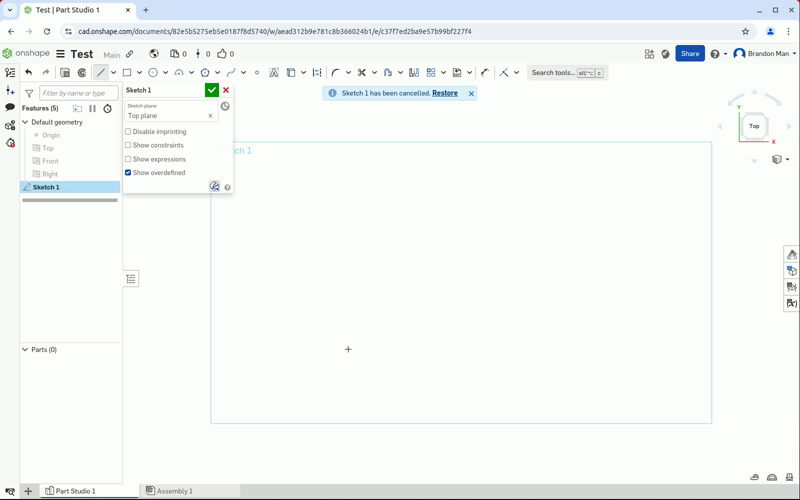
key_up(shift)
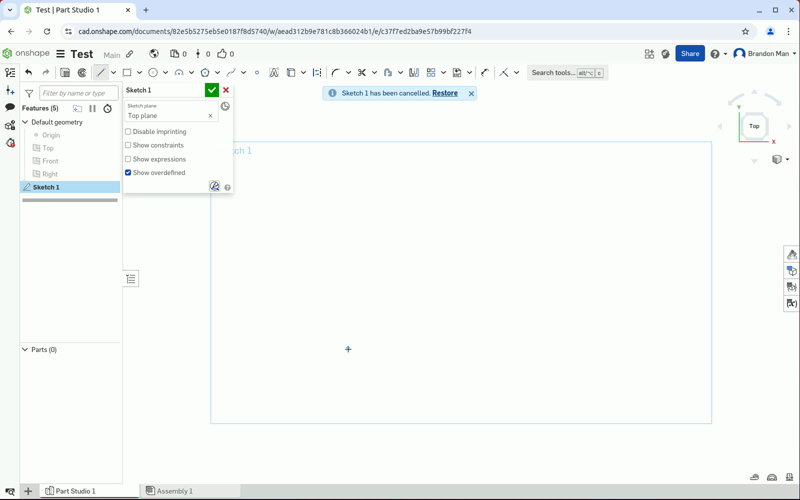
key_down(shift)
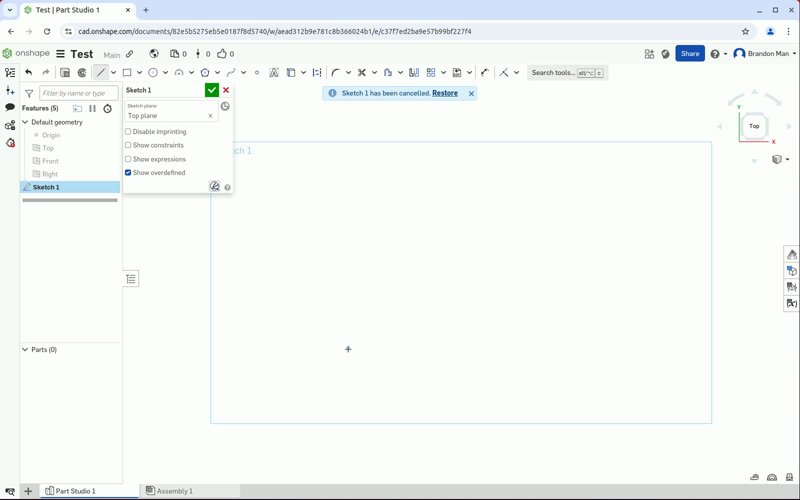
mouse_move(572, 348)
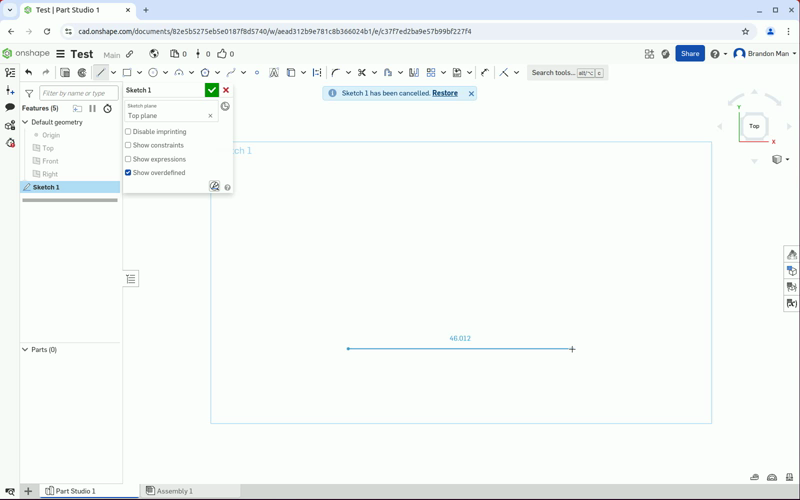
click(572, 348)
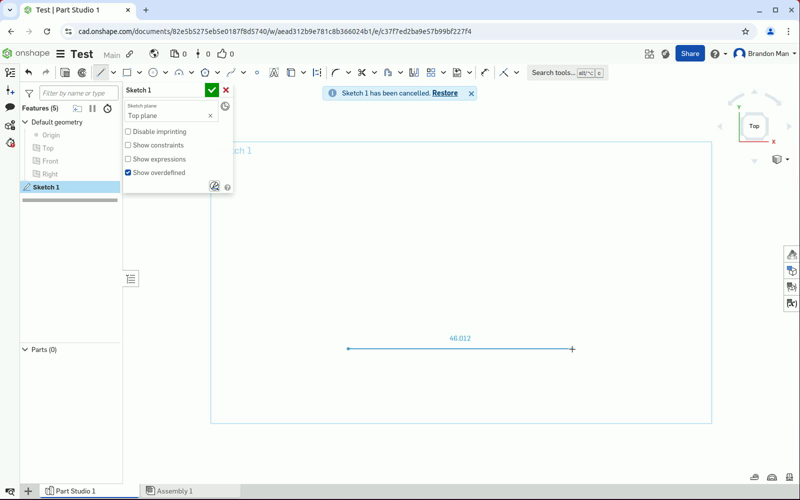
key_up(shift)
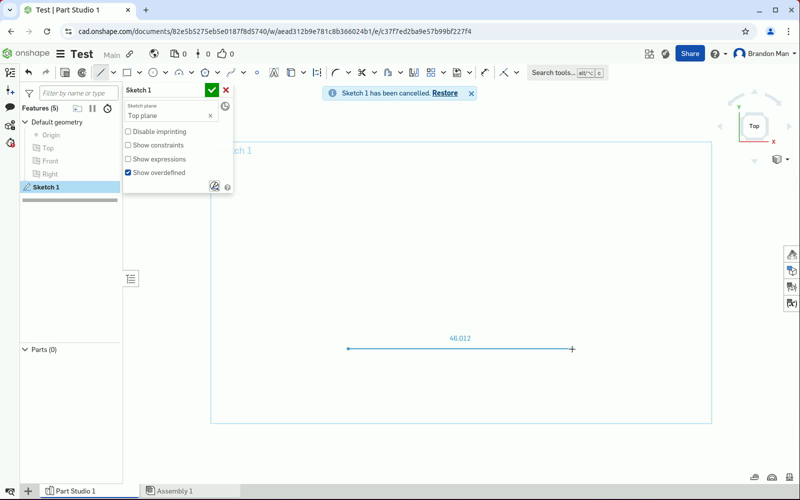
key_down(shift)
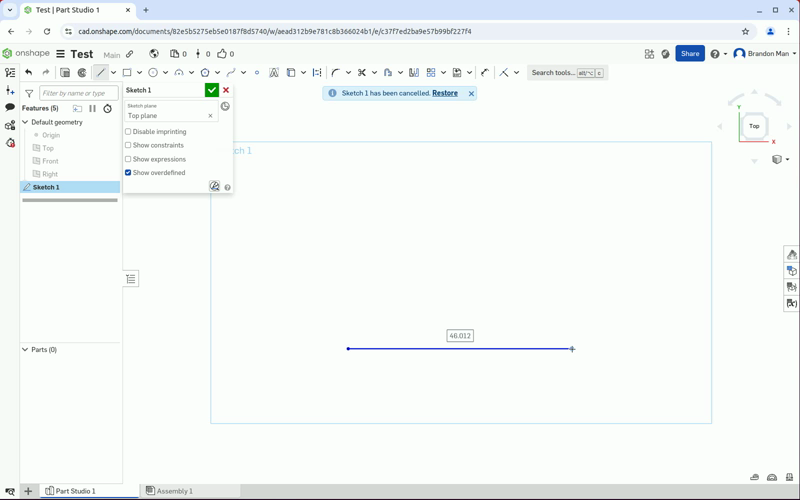
mouse_move(572, 219)
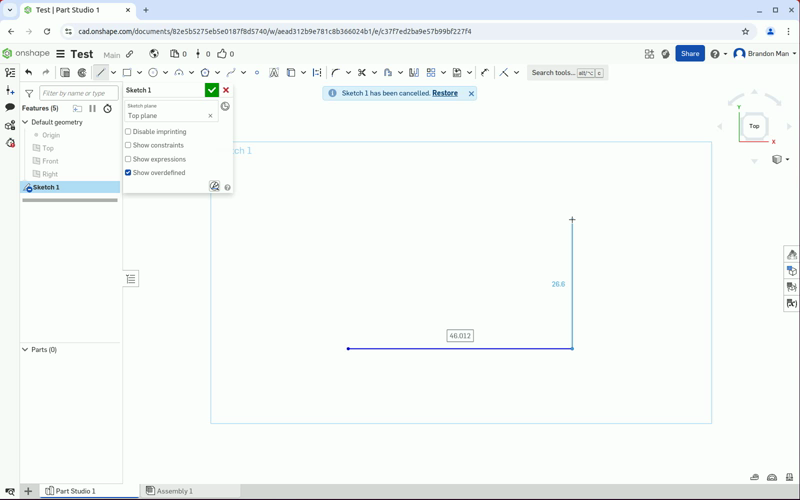
click(572, 219)
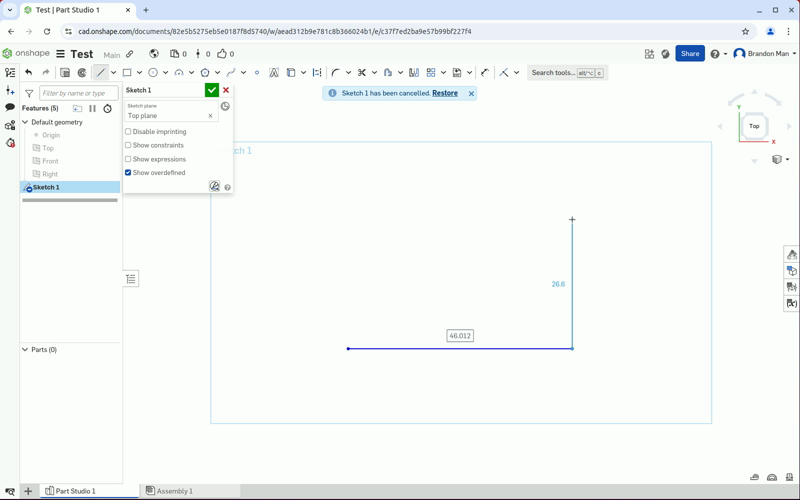
key_up(shift)
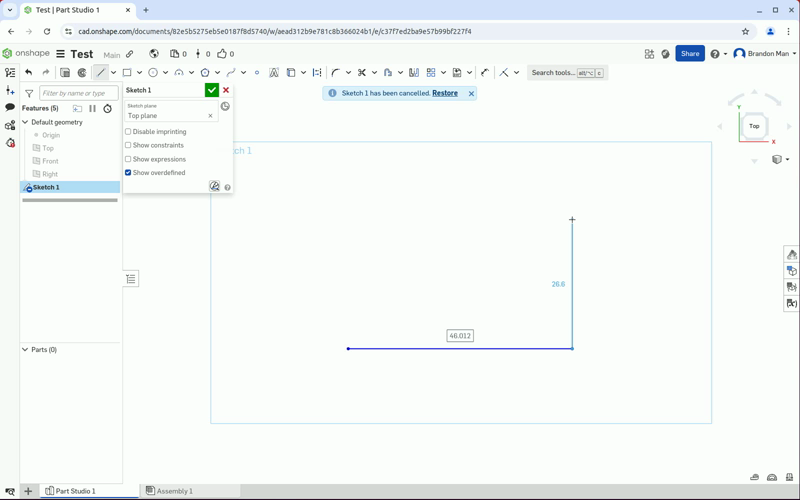
key_down(shift)
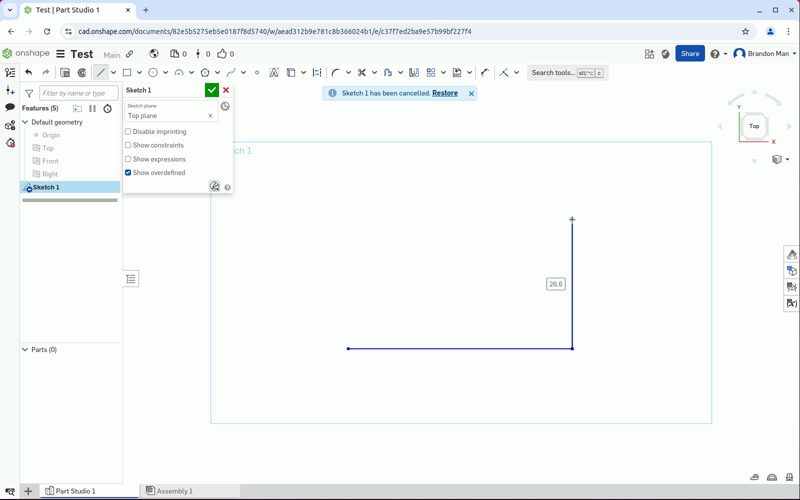
mouse_move(348, 219)
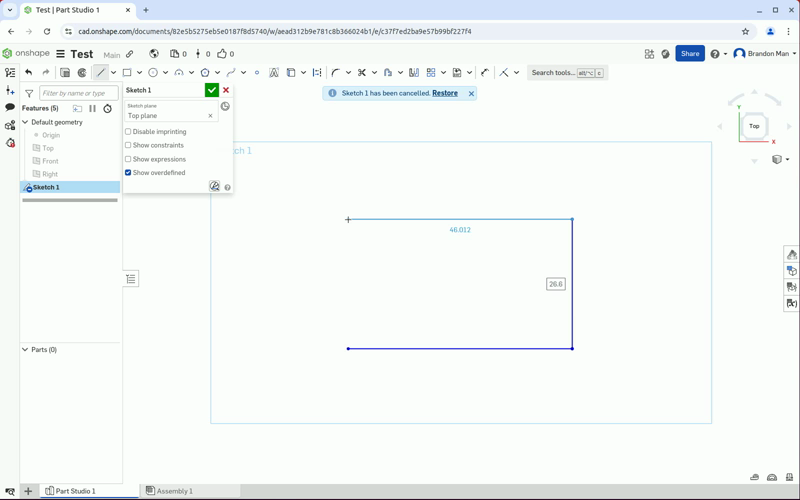
click(348, 219)
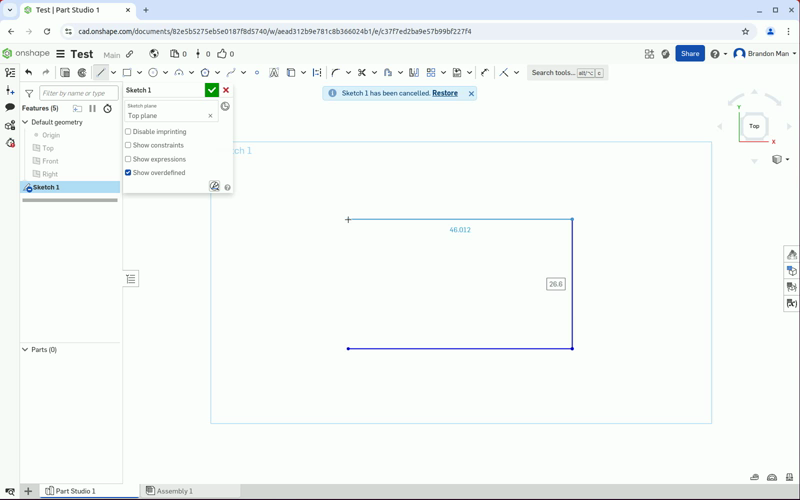
key_up(shift)
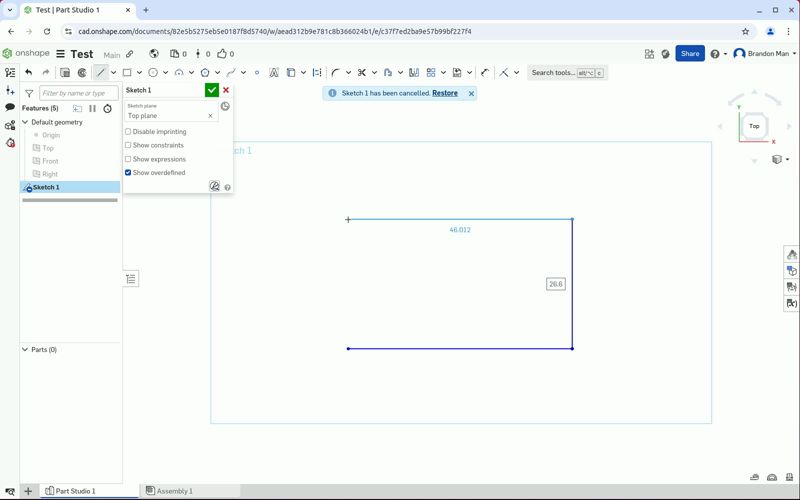
key_down(shift)
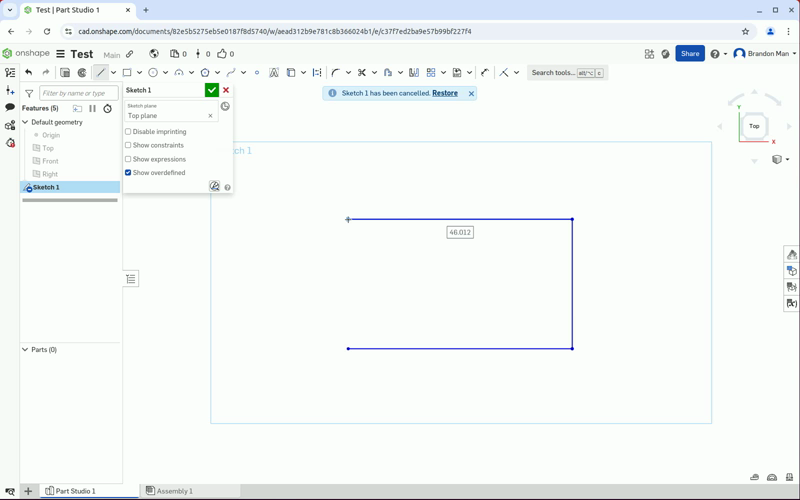
mouse_move(348, 348)
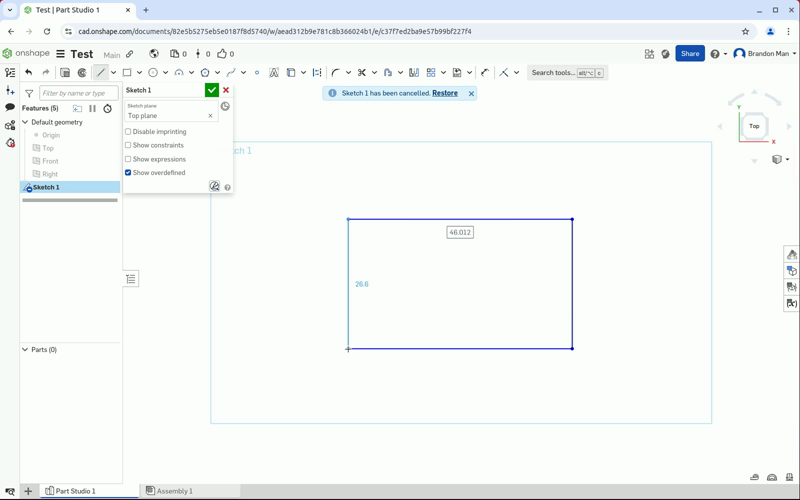
key_up(shift)
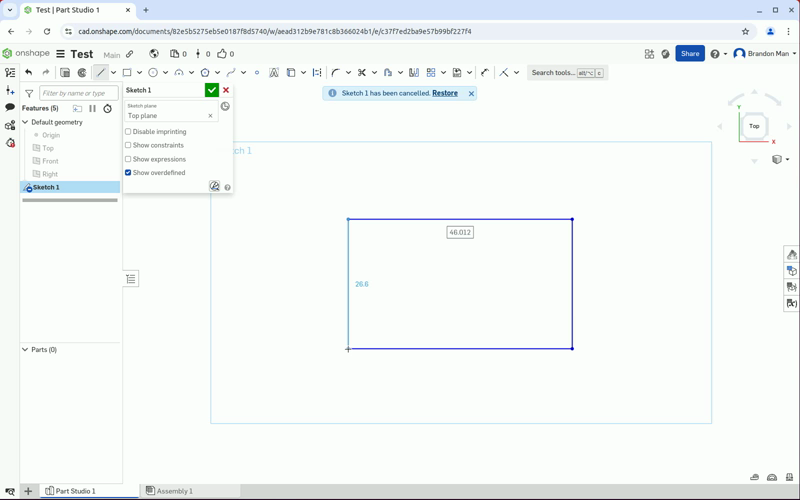
click(348, 348)
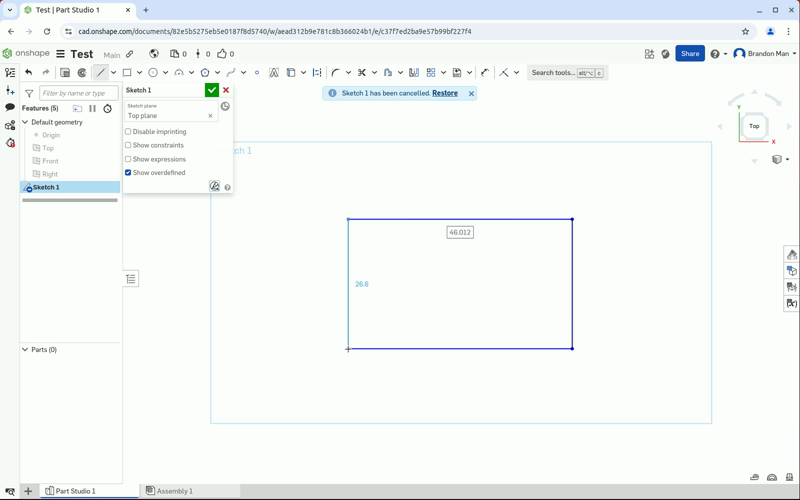
key(esc)
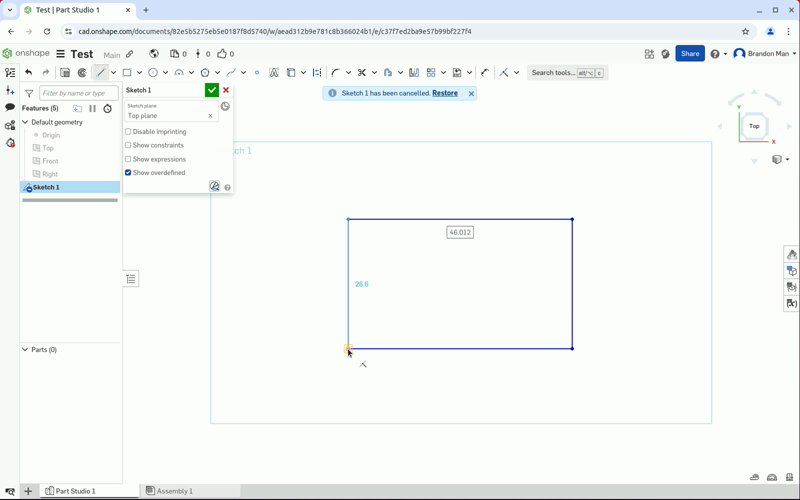
key(l)
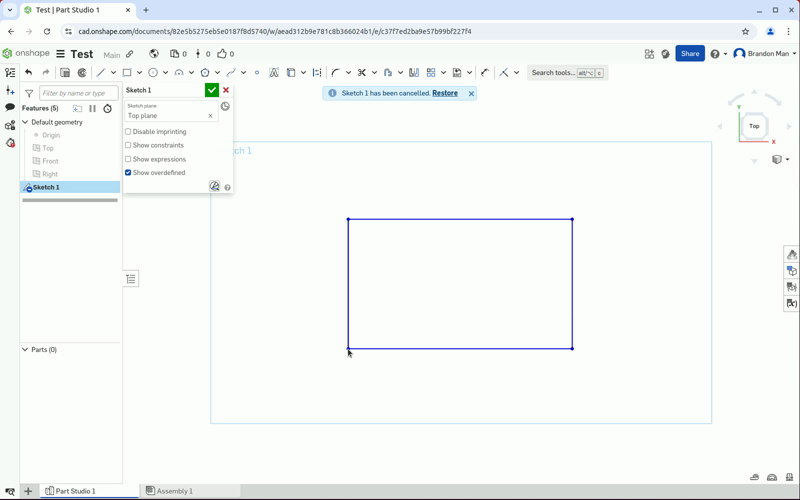
key_down(shift)
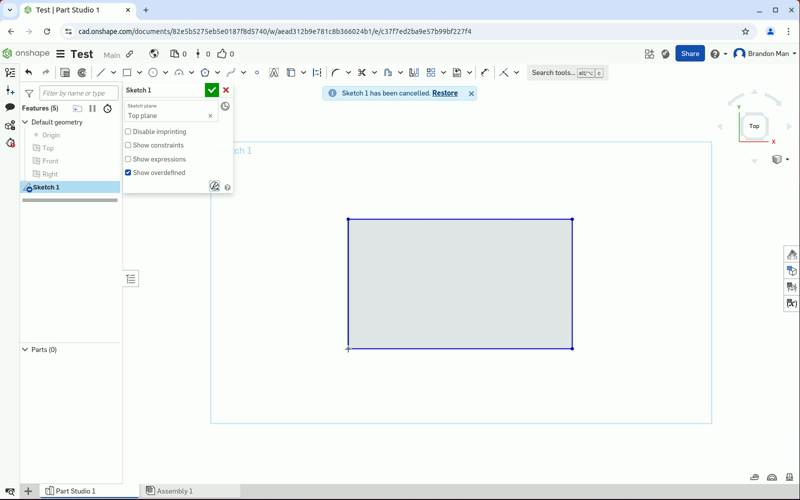
mouse_move(353, 343)
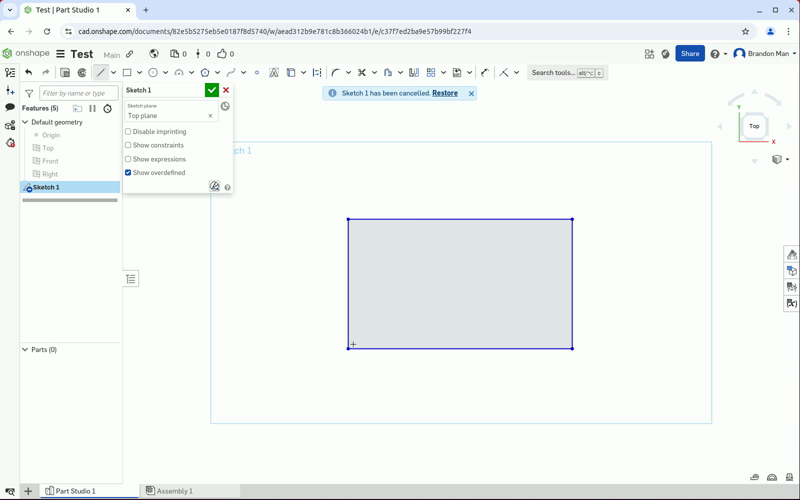
click(353, 343)
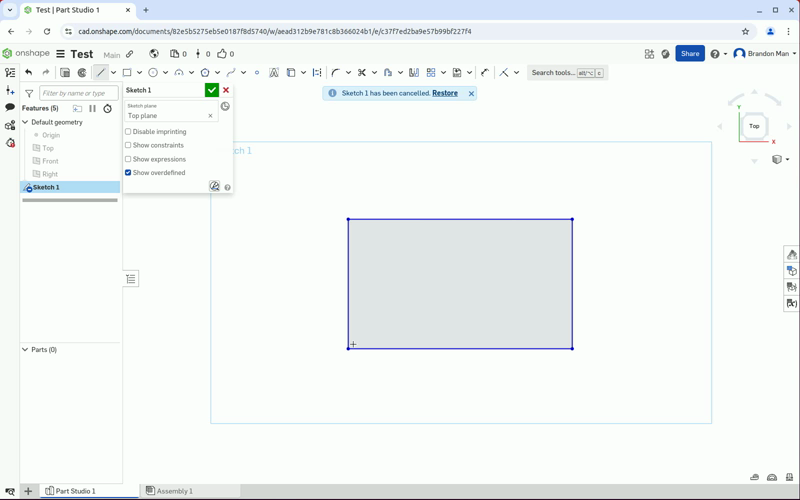
key_up(shift)
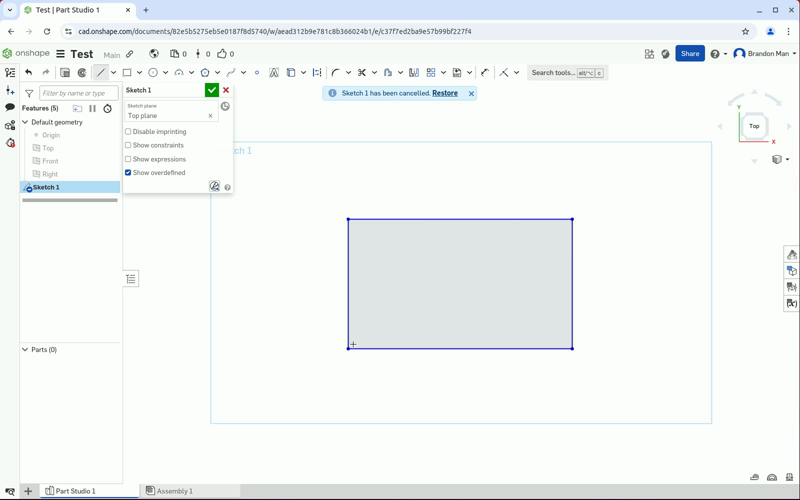
key_down(shift)
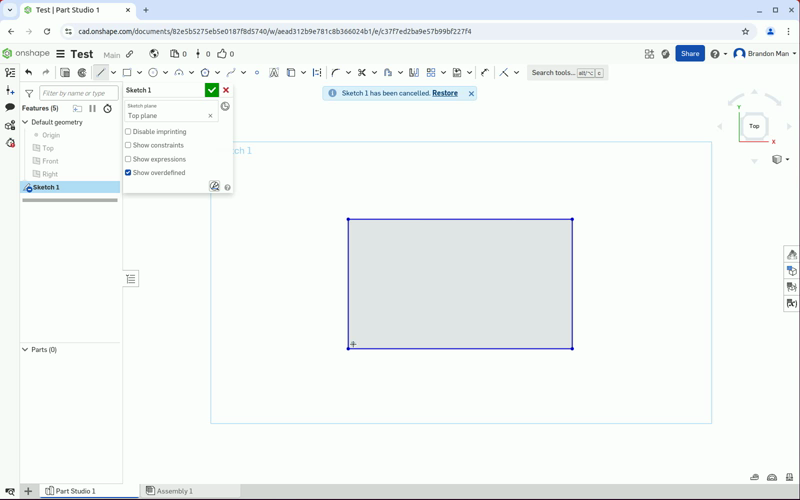
mouse_move(567, 343)
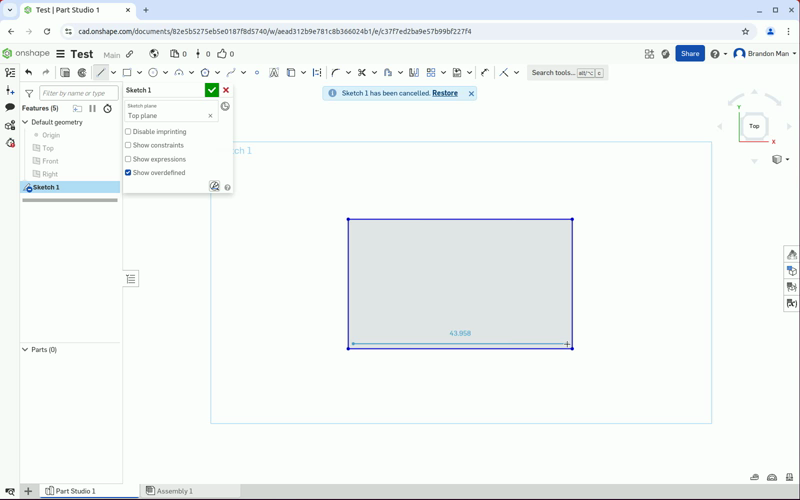
click(567, 343)
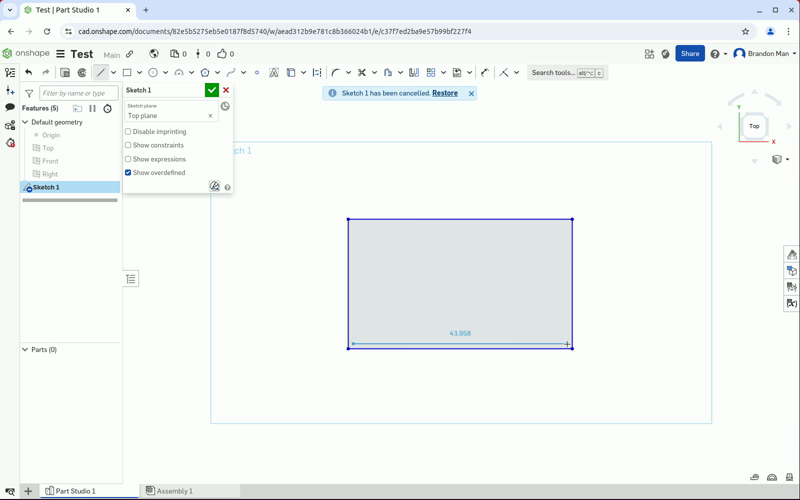
key_up(shift)
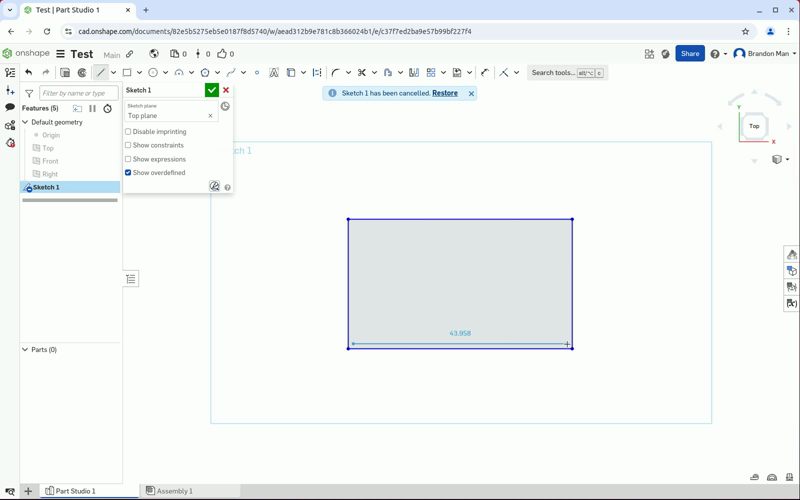
key_down(shift)
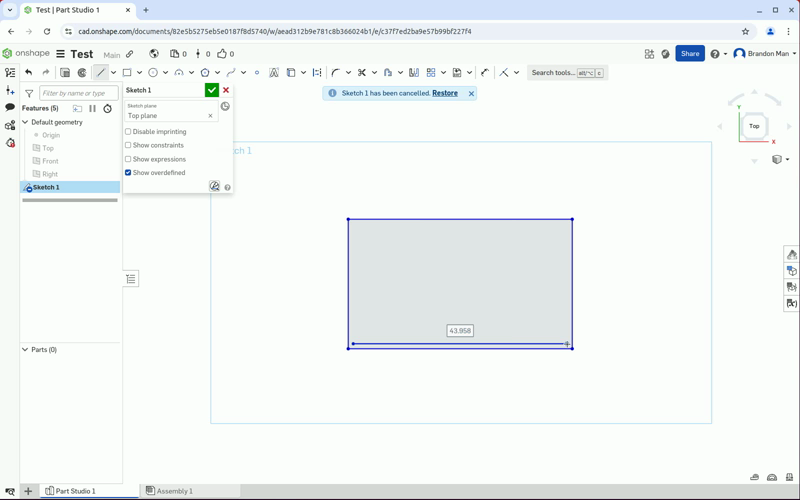
mouse_move(567, 221)
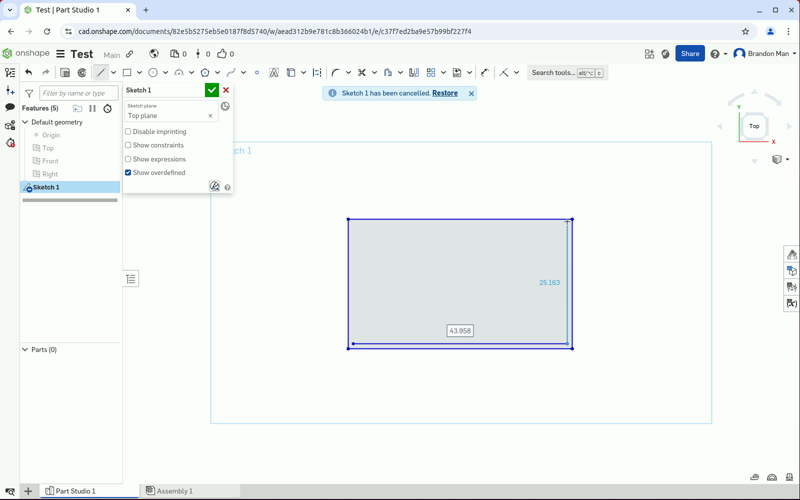
click(567, 221)
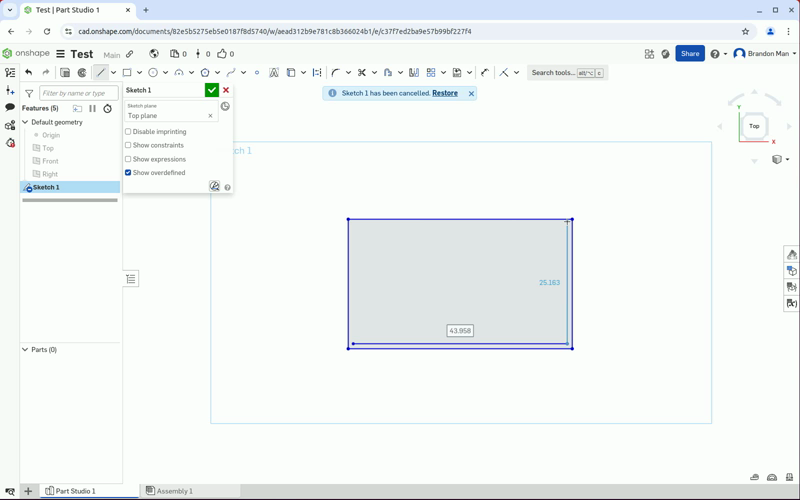
key_up(shift)
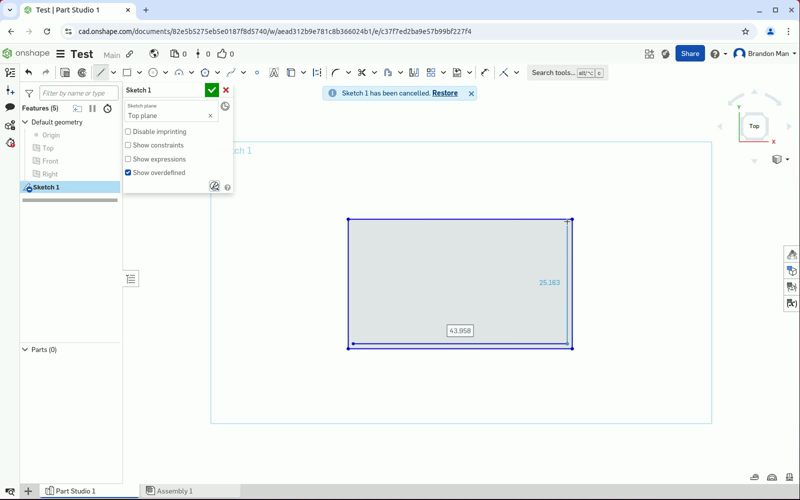
key_down(shift)
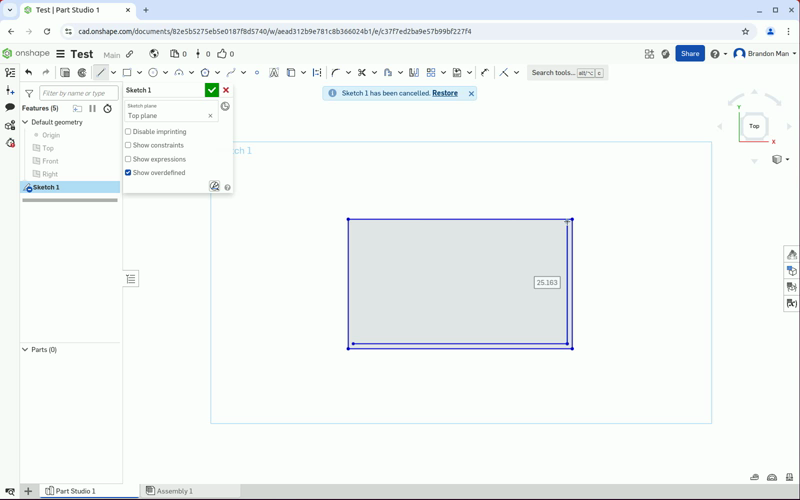
mouse_move(353, 221)
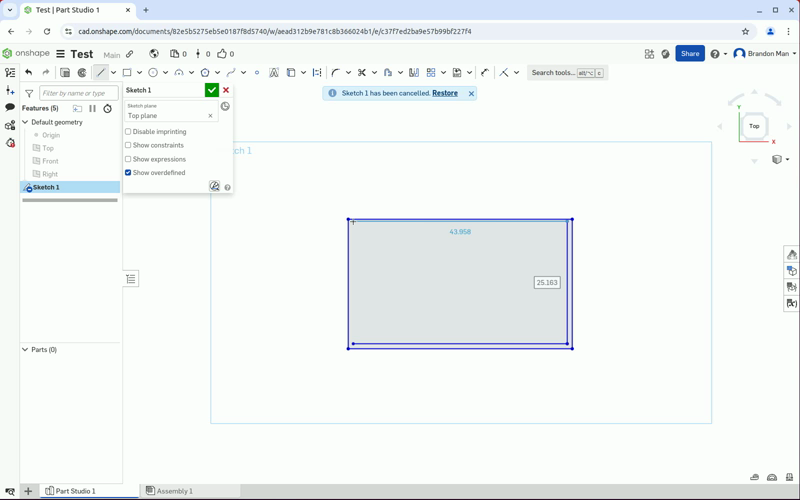
click(353, 221)
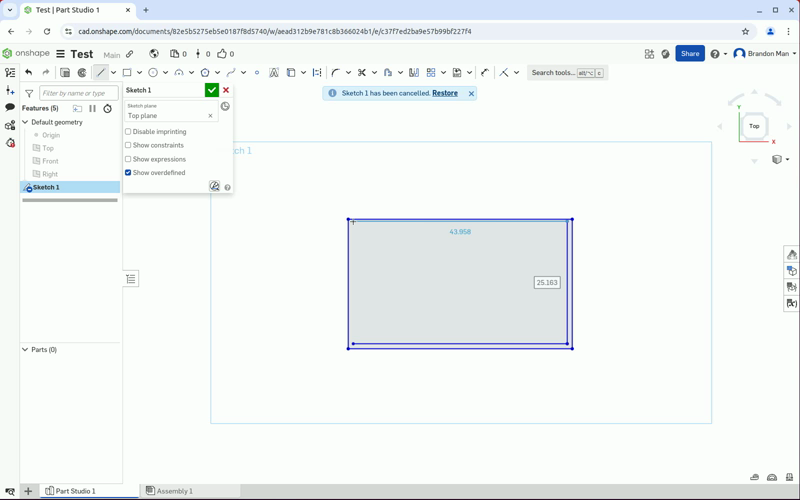
key_up(shift)
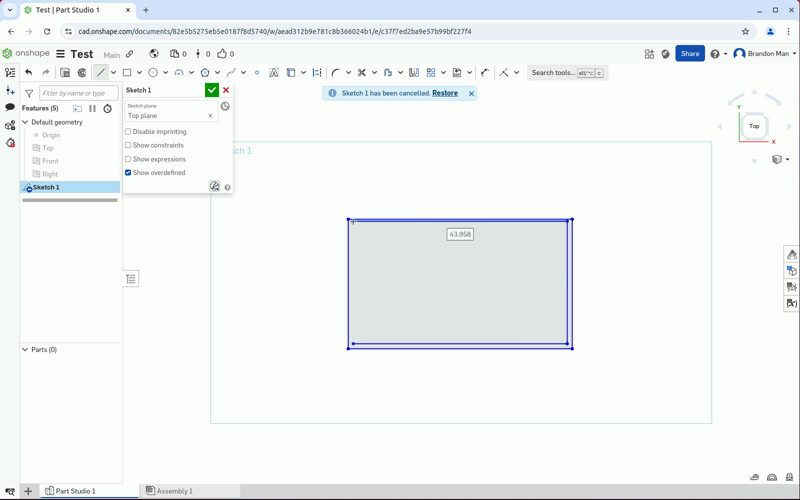
key_down(shift)
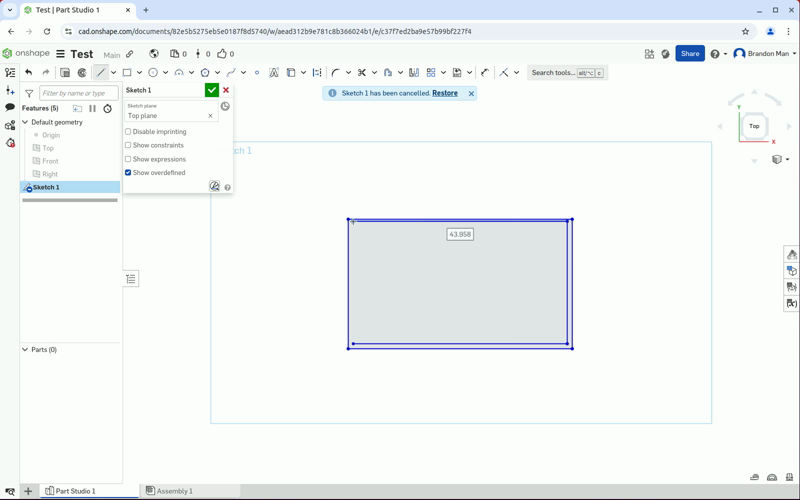
mouse_move(353, 343)
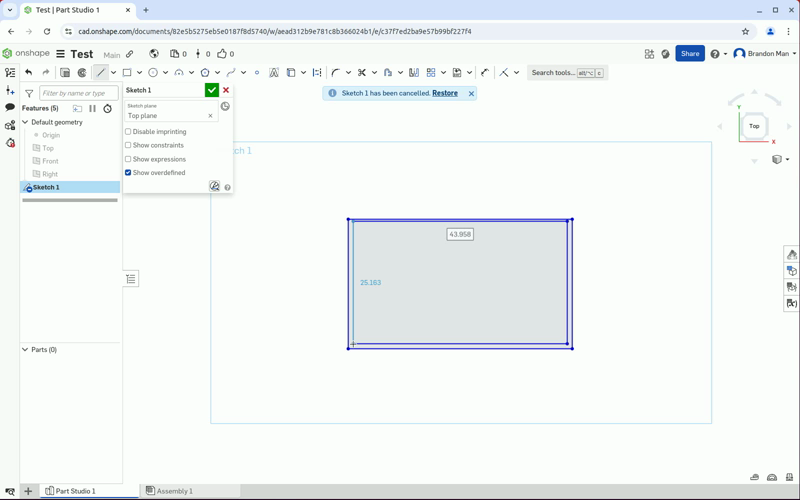
key_up(shift)
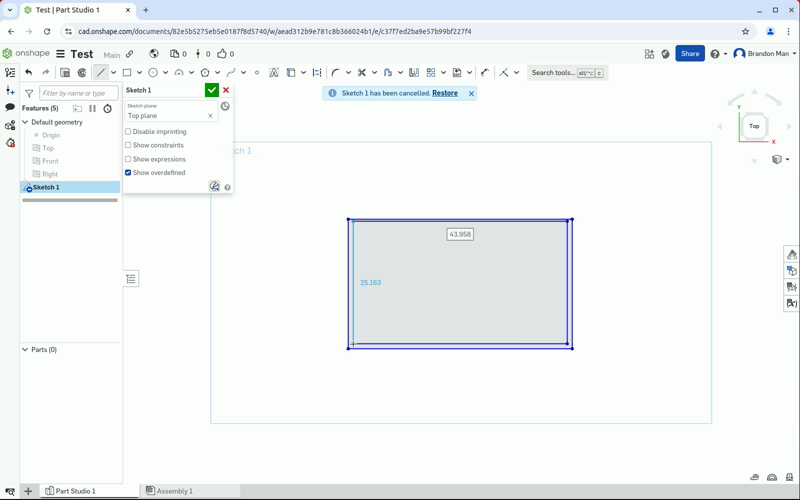
click(353, 343)
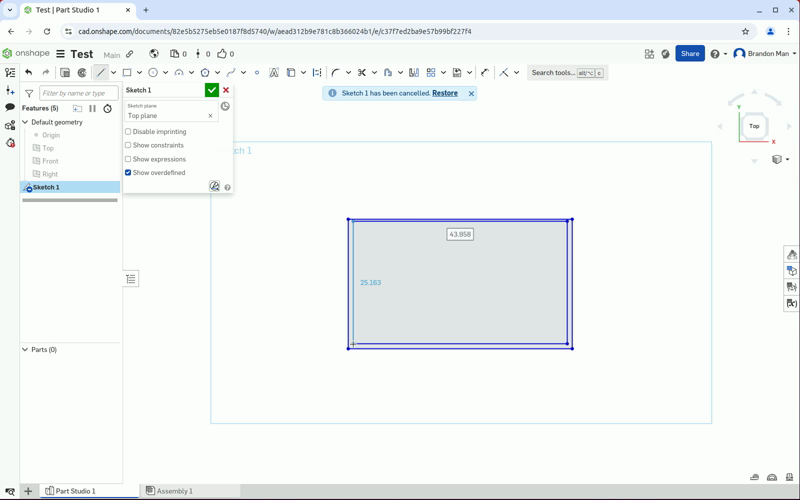
key(esc)
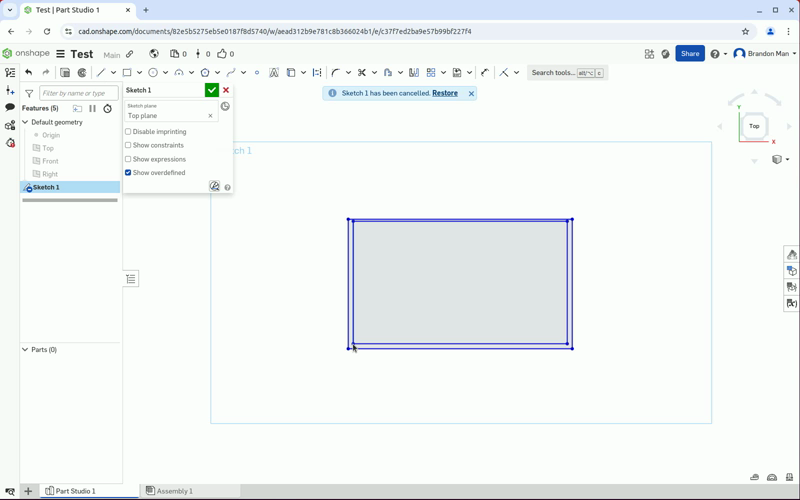
mouse_move(350, 333)
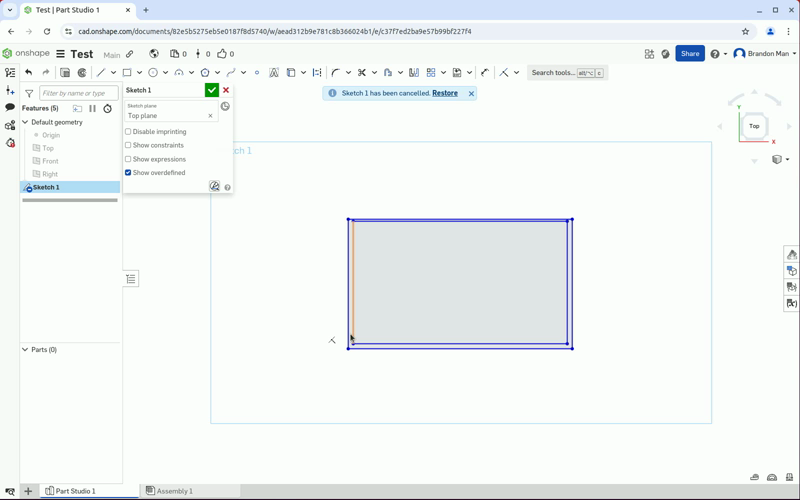
click(350, 333)
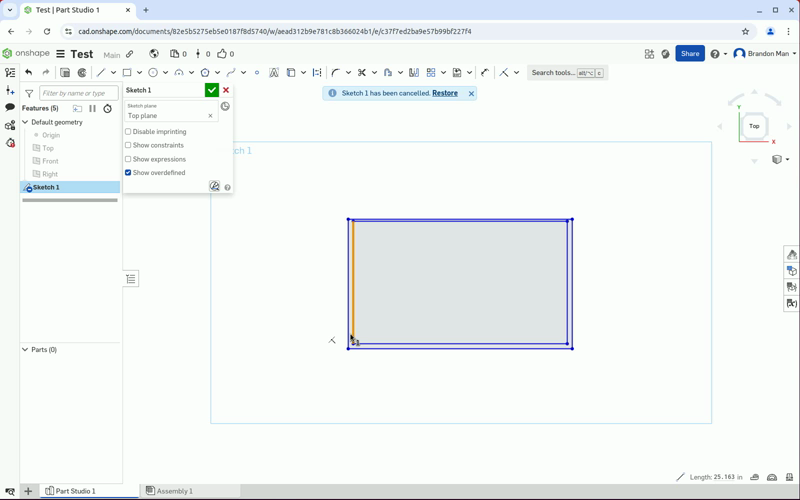
mouse_move(73, 352)
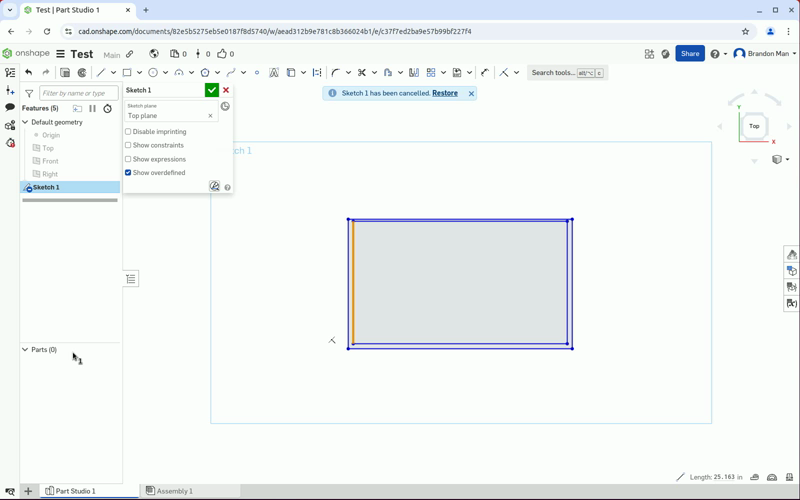
key(shift+y)
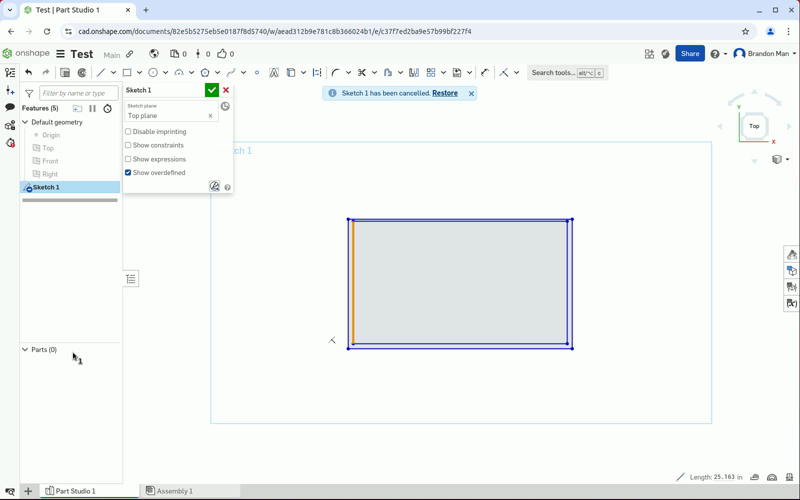
key(shift+e)
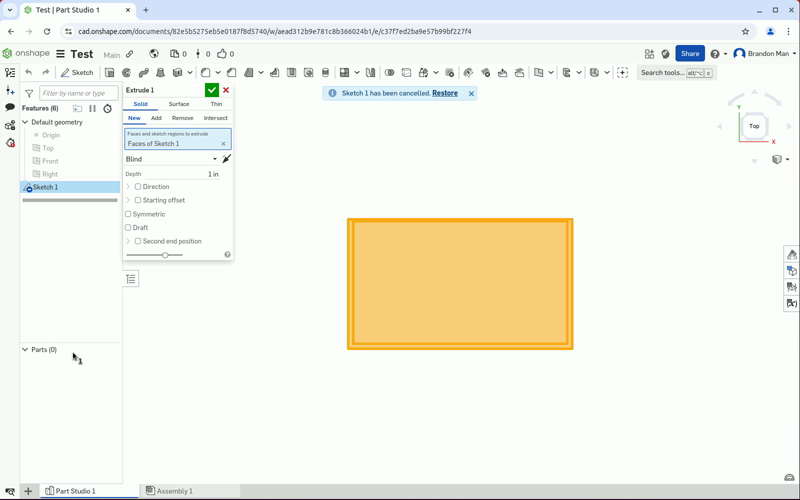
mouse_move(143, 106)
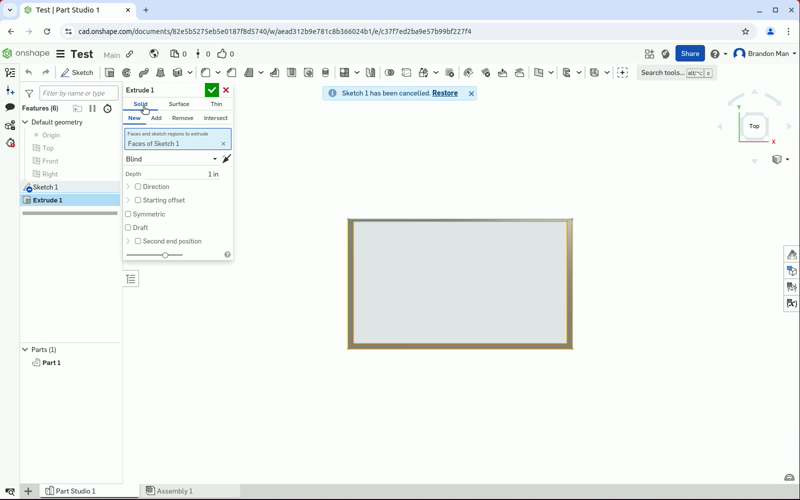
click(143, 106)
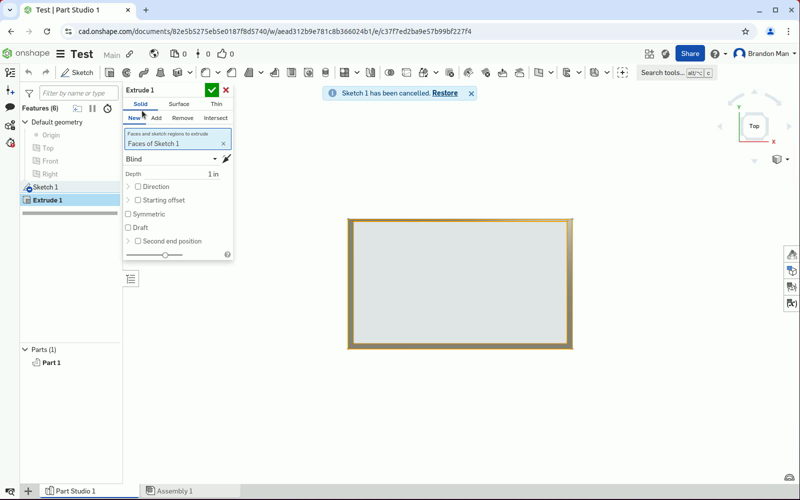
mouse_move(137, 120)
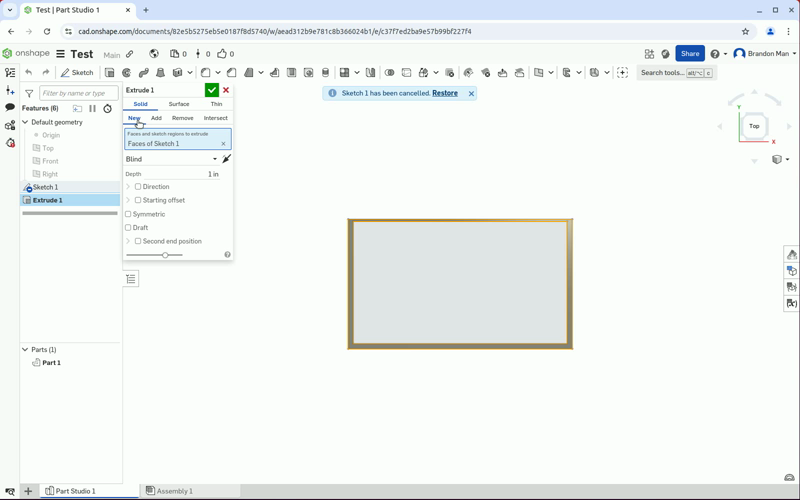
click(137, 120)
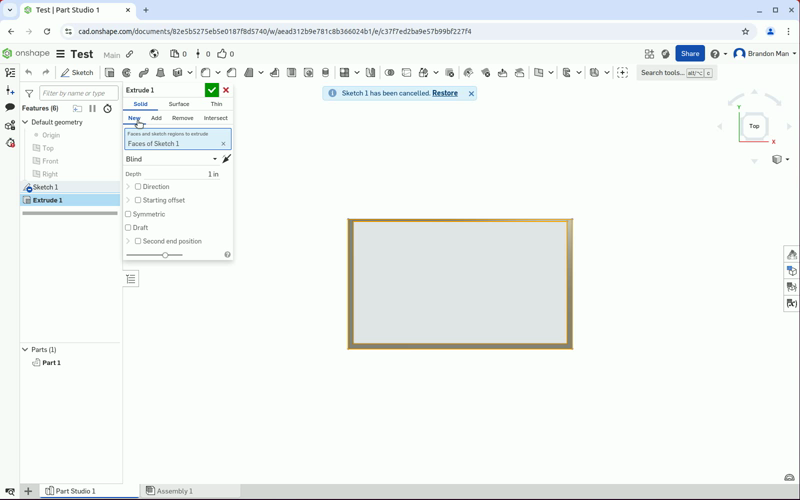
key(tab, 4)
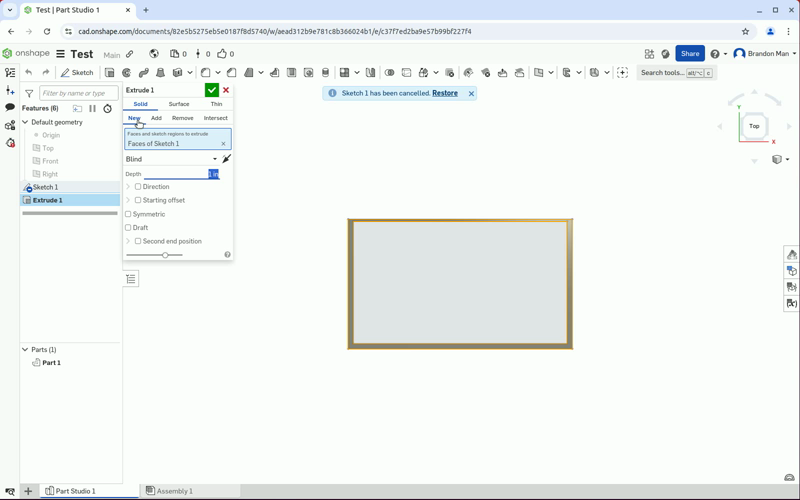
text(0.722)
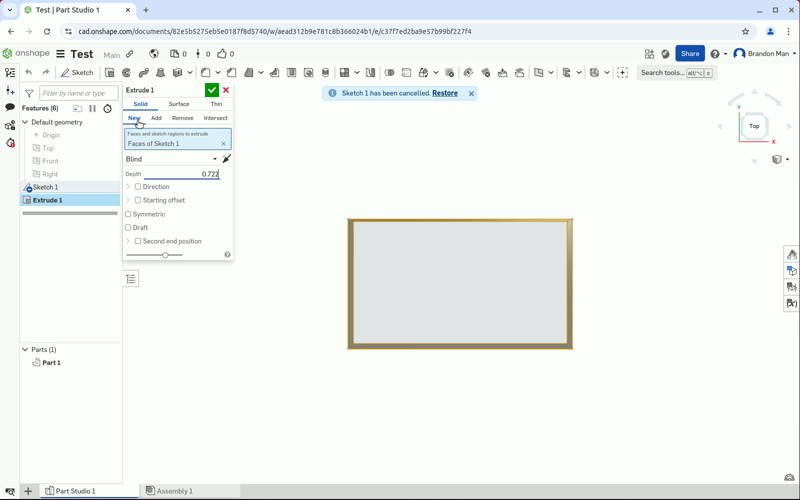
key(enter)
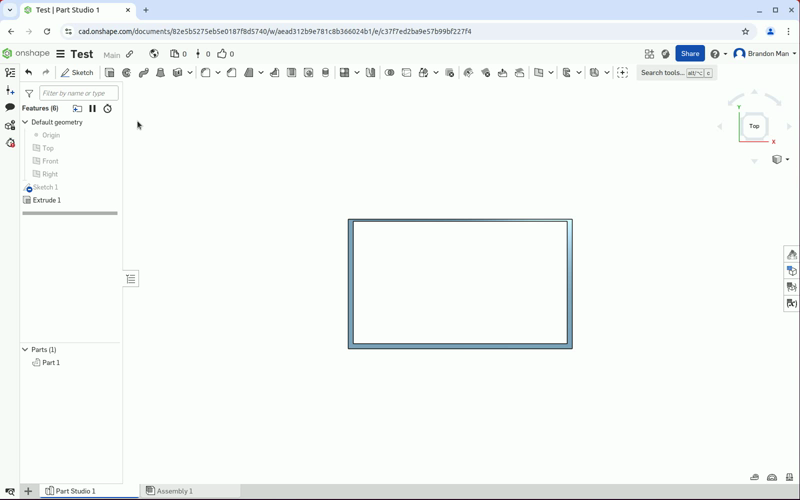
key(shift+h)
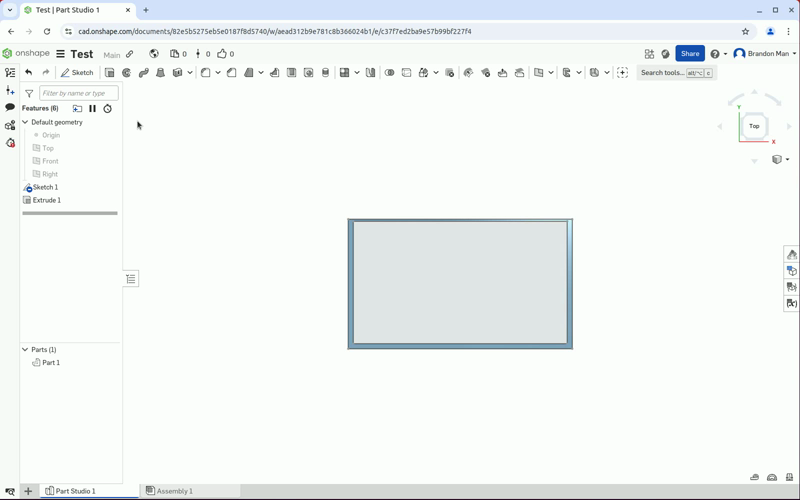
key(shift+h)
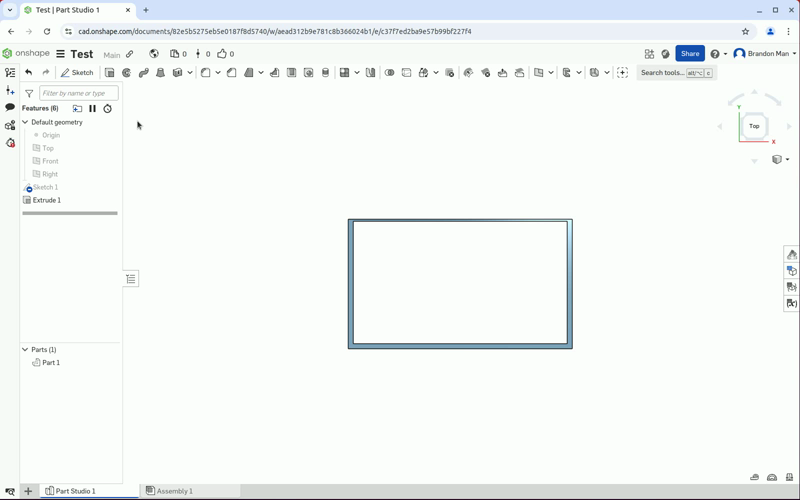
mouse_move(73, 189)
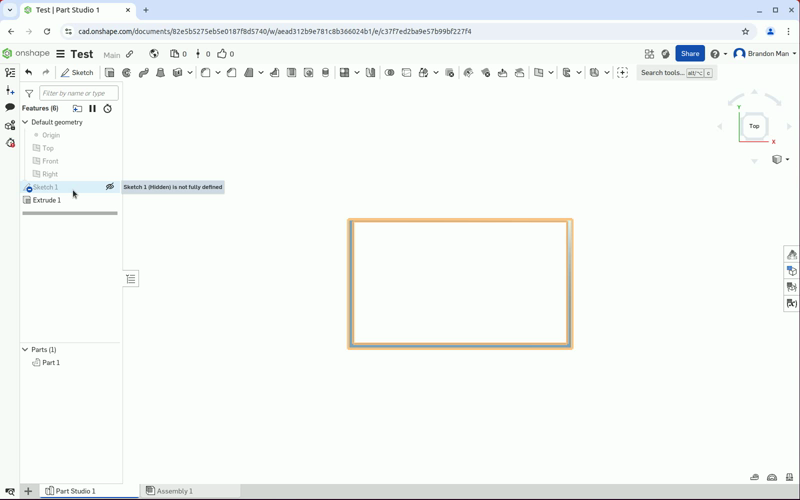
click(73, 189)
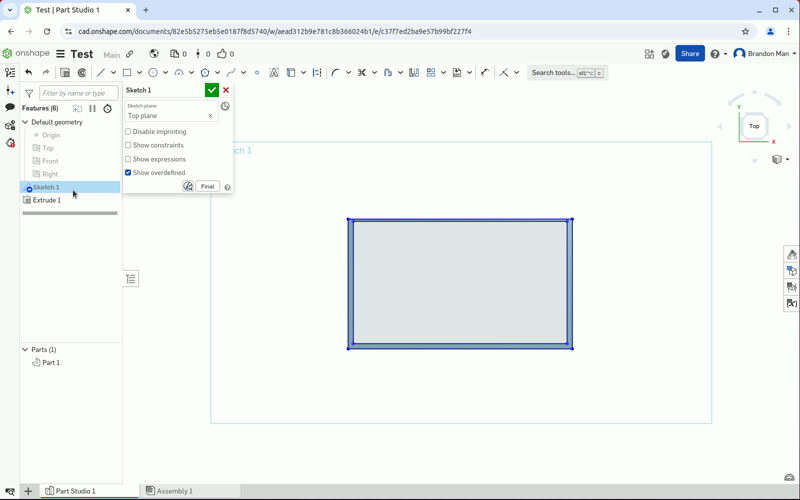
mouse_move(229, 92)
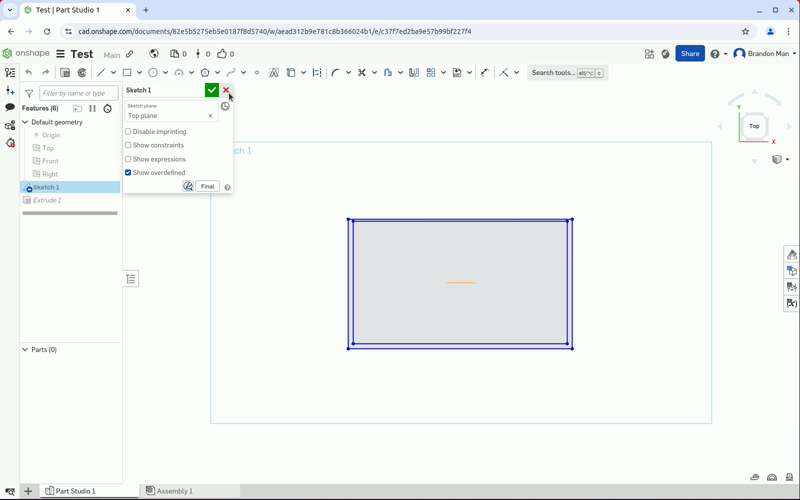
click(229, 92)
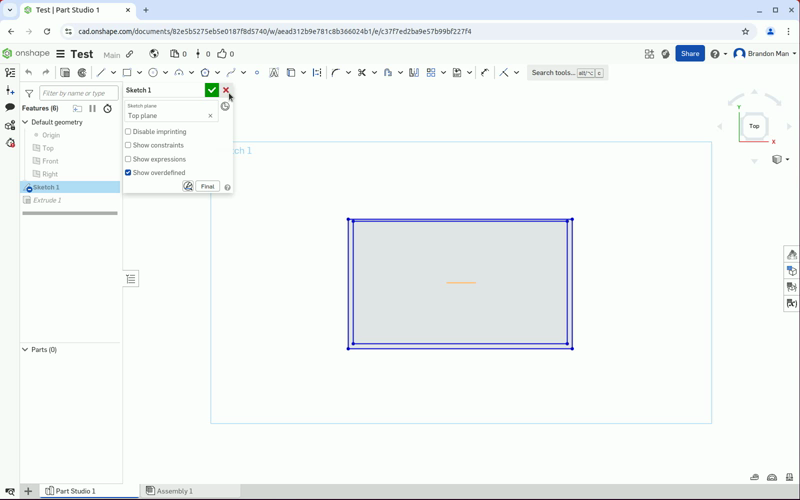
key(shift+s)
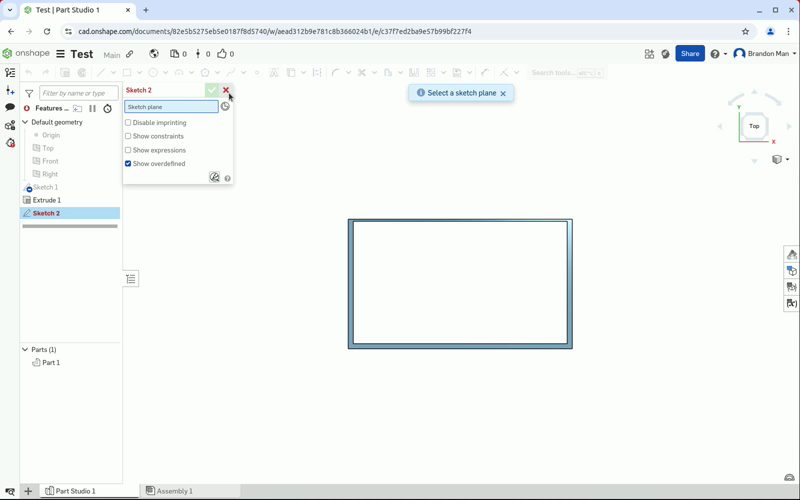
mouse_move(73, 150)
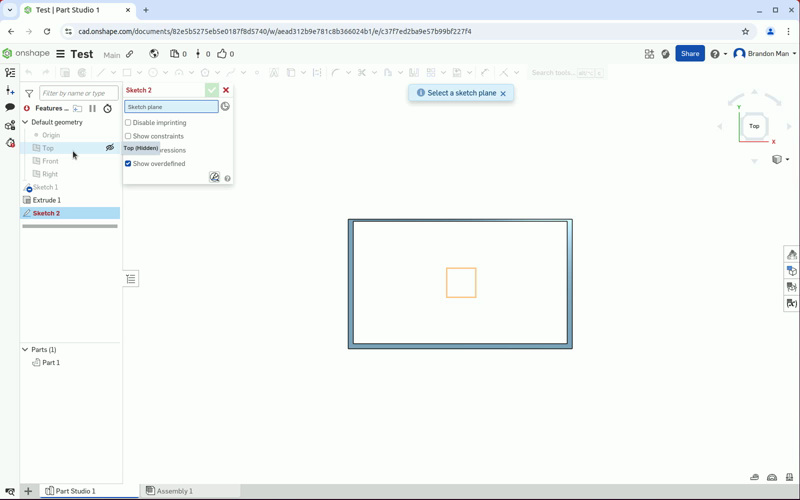
click(73, 150)
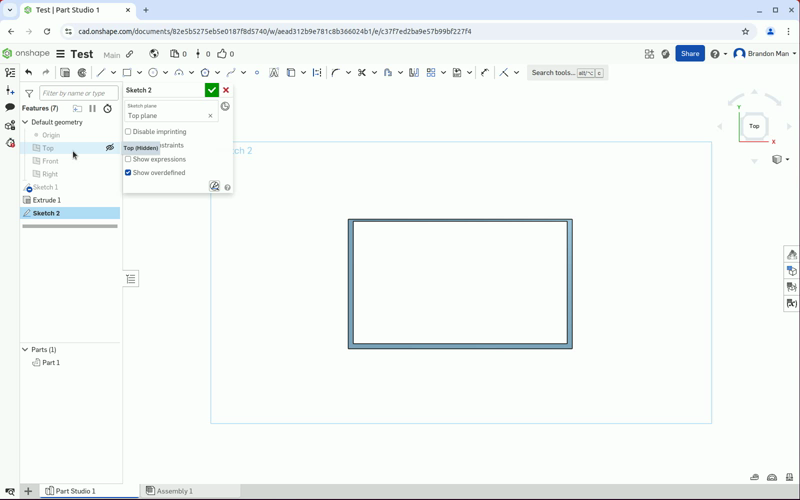
mouse_move(73, 352)
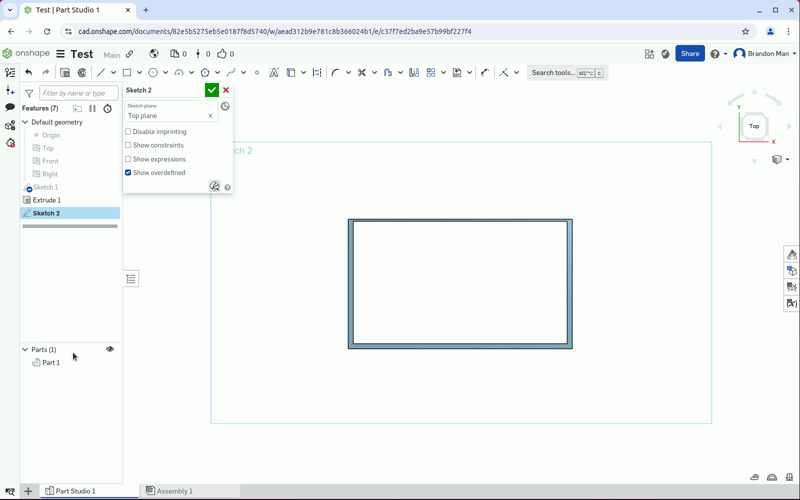
key(y)
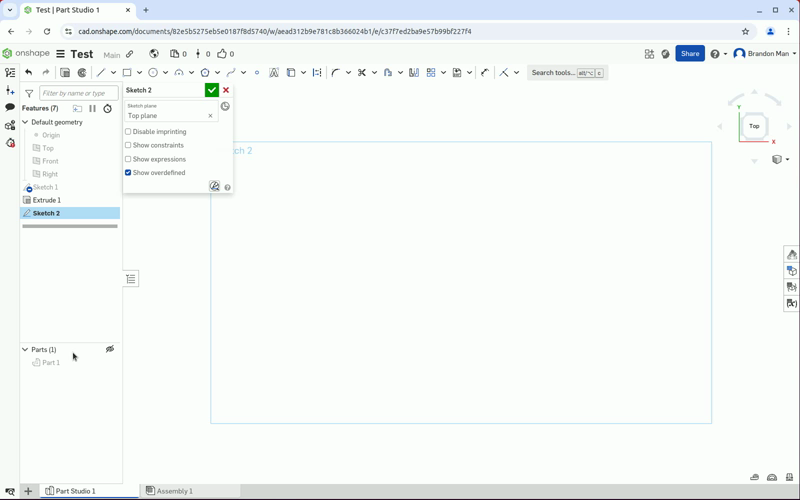
key(l)
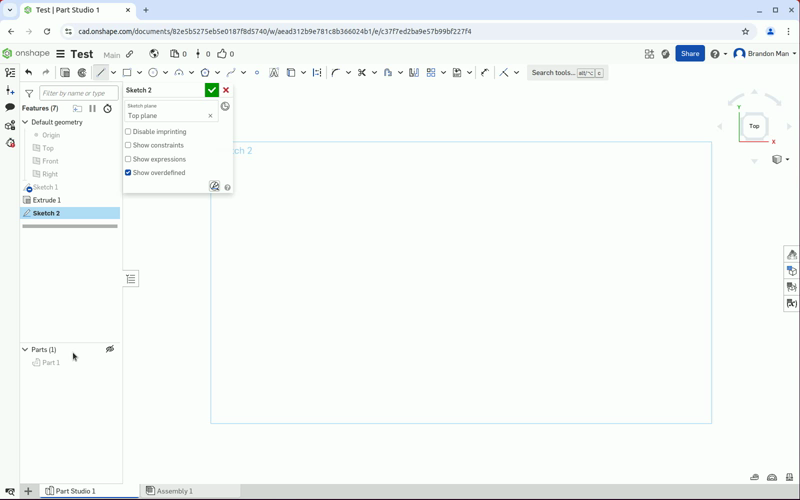
key_down(shift)
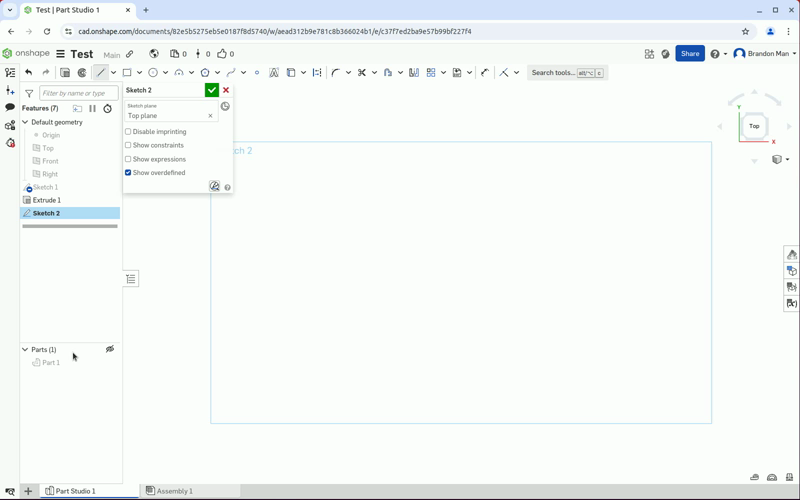
mouse_move(351, 345)
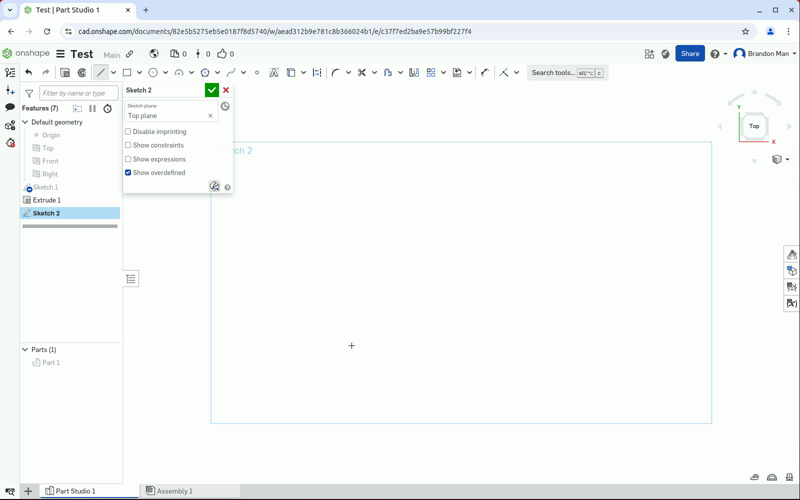
click(351, 345)
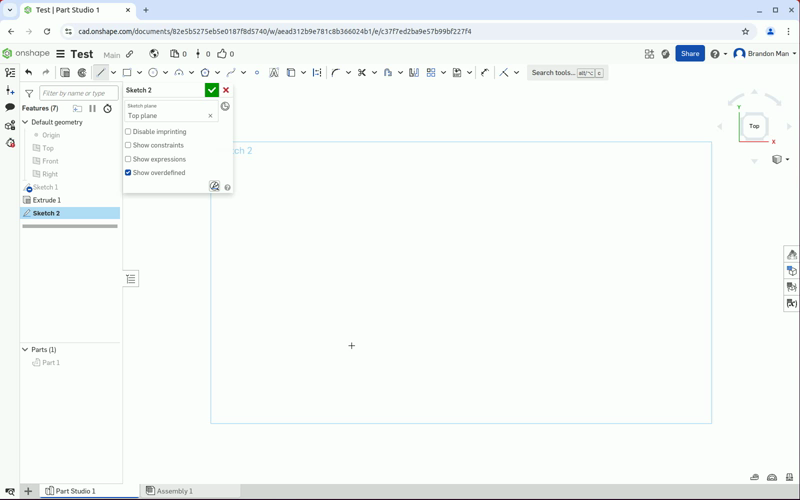
key_up(shift)
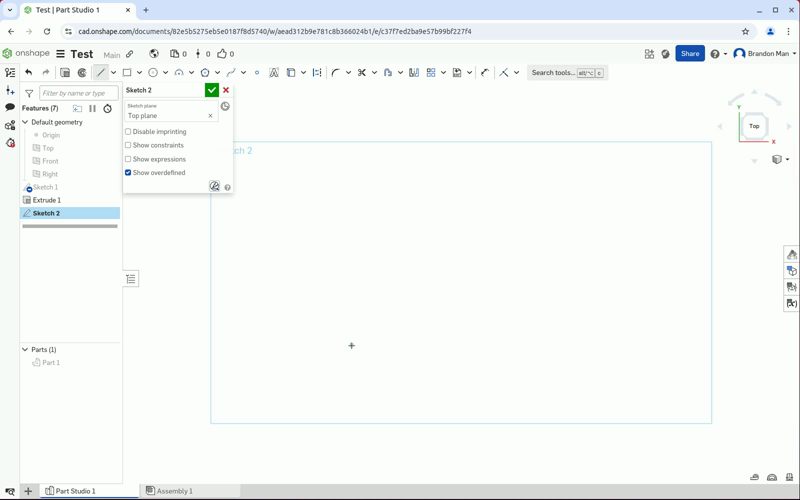
key_down(shift)
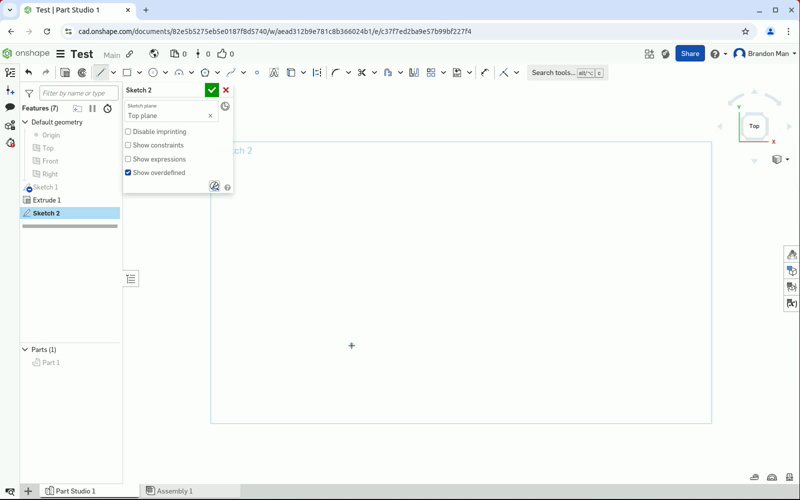
mouse_move(568, 345)
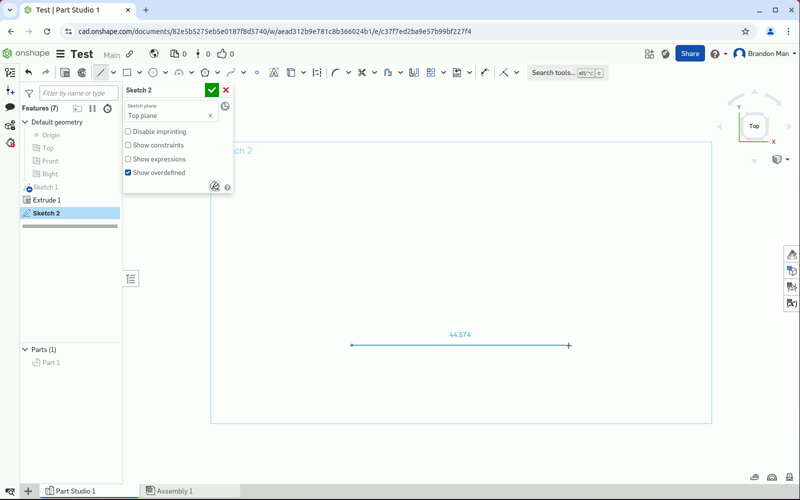
click(568, 345)
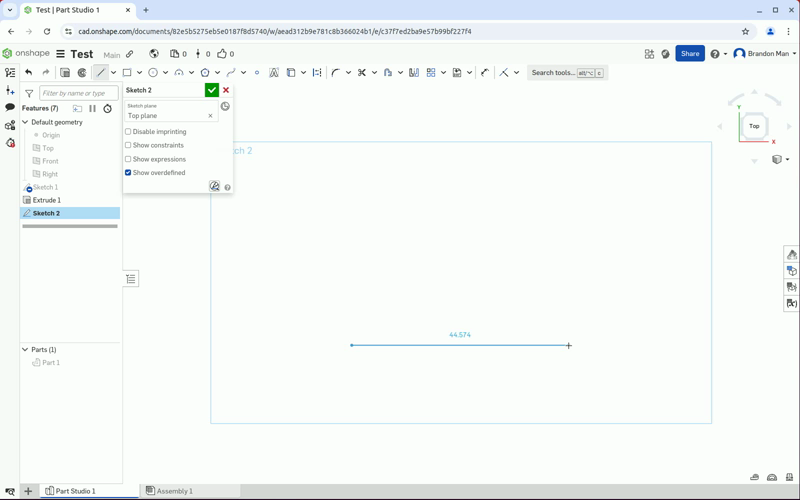
key_up(shift)
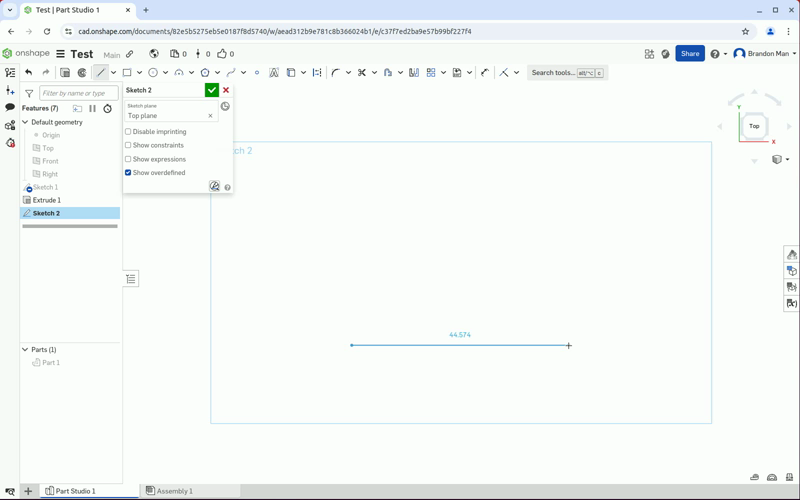
key_down(shift)
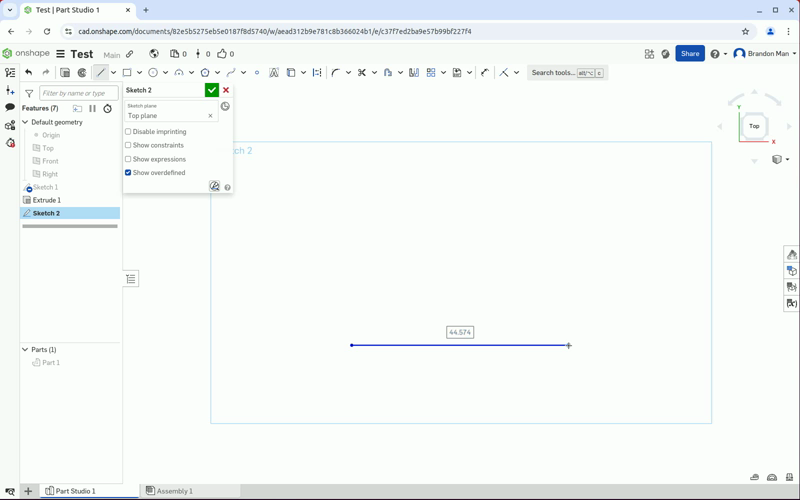
mouse_move(568, 221)
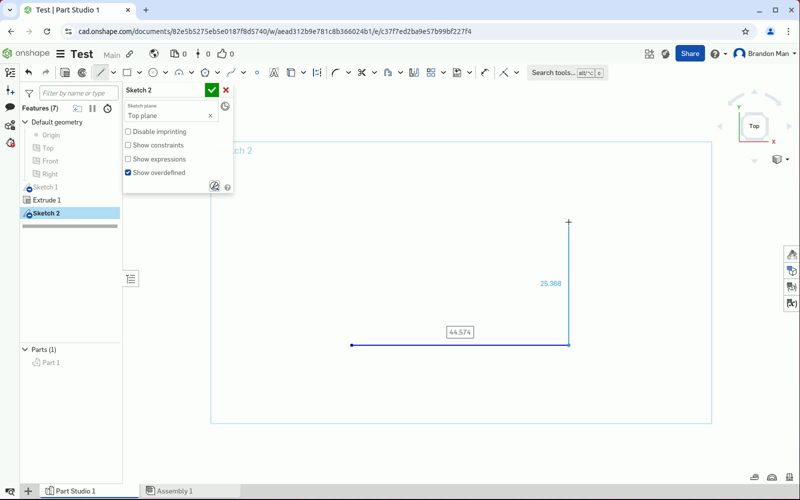
click(568, 221)
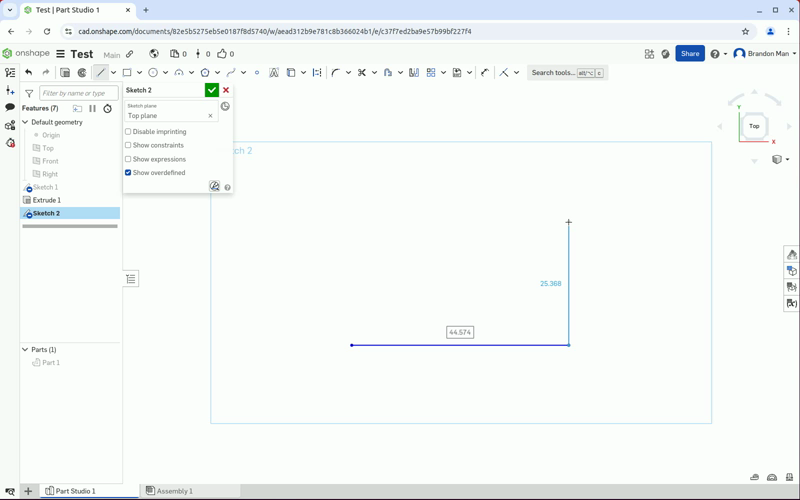
key_up(shift)
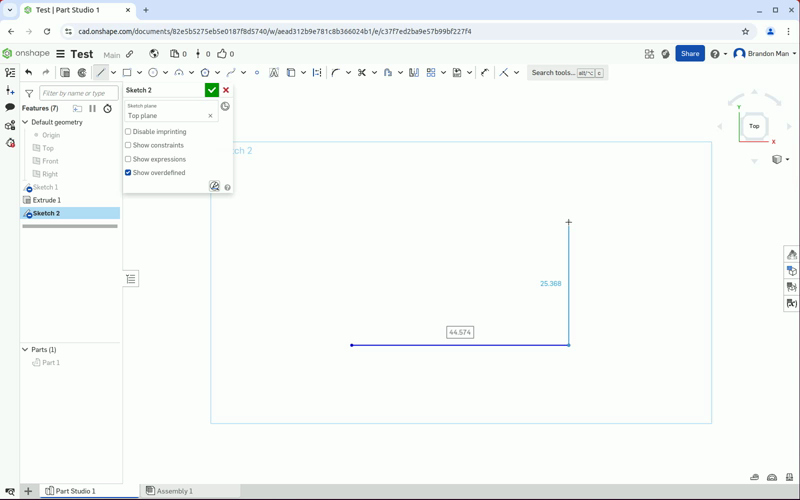
key_down(shift)
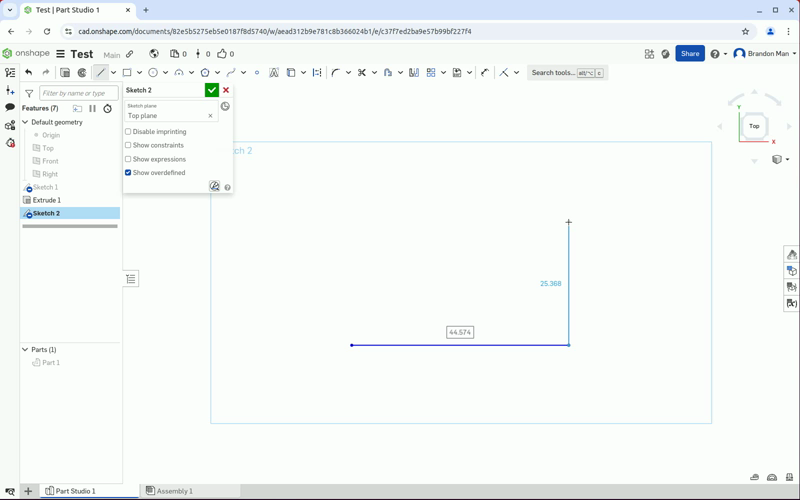
mouse_move(351, 221)
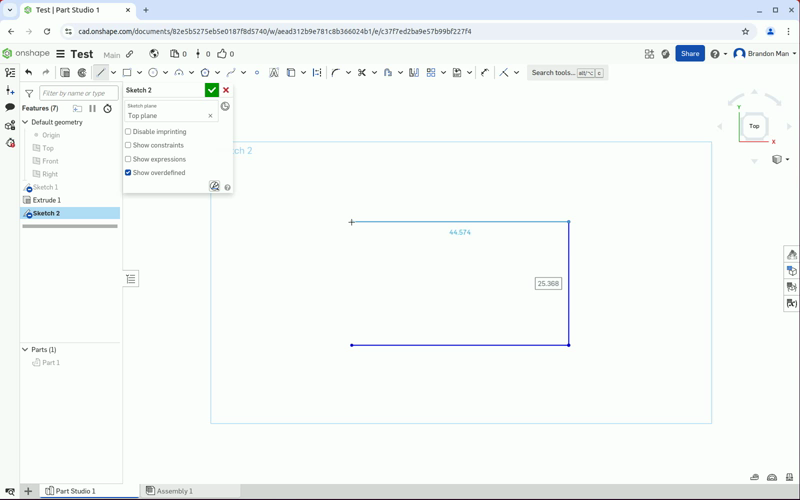
click(351, 221)
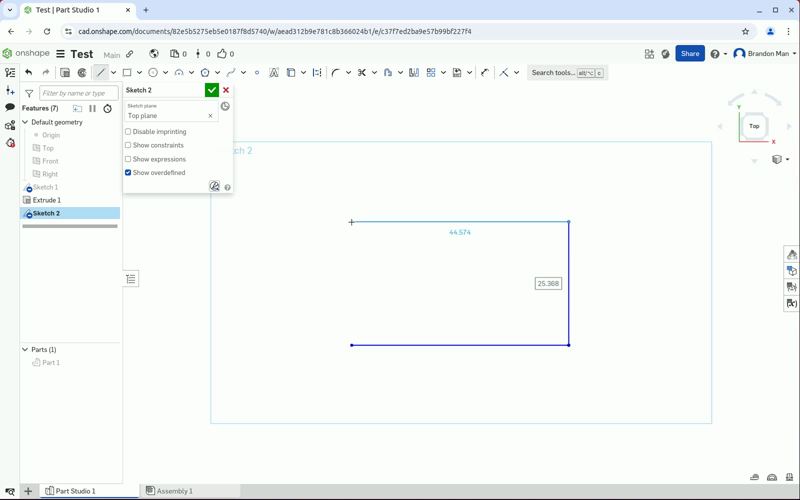
key_up(shift)
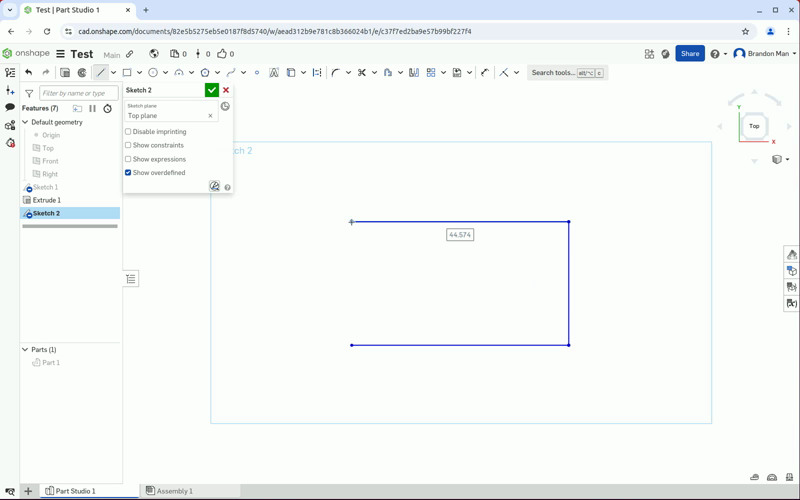
key_down(shift)
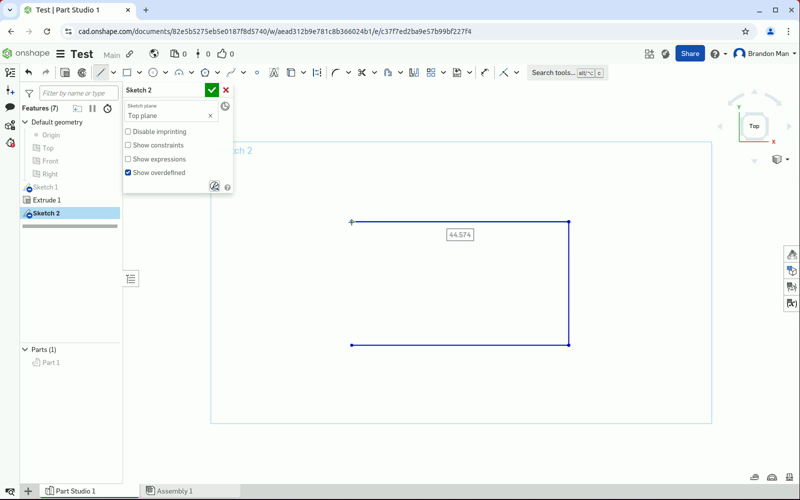
mouse_move(351, 345)
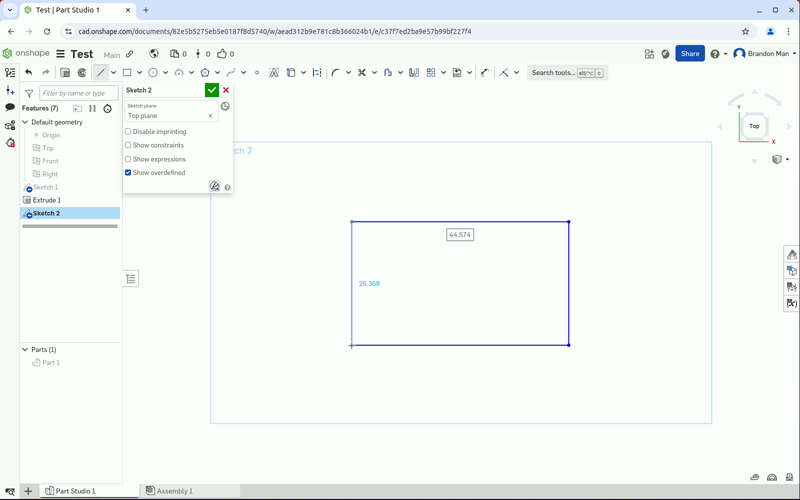
key_up(shift)
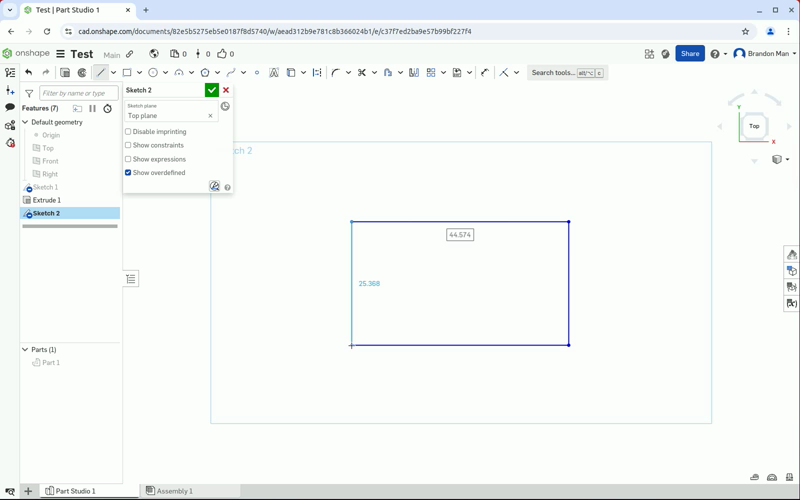
click(351, 345)
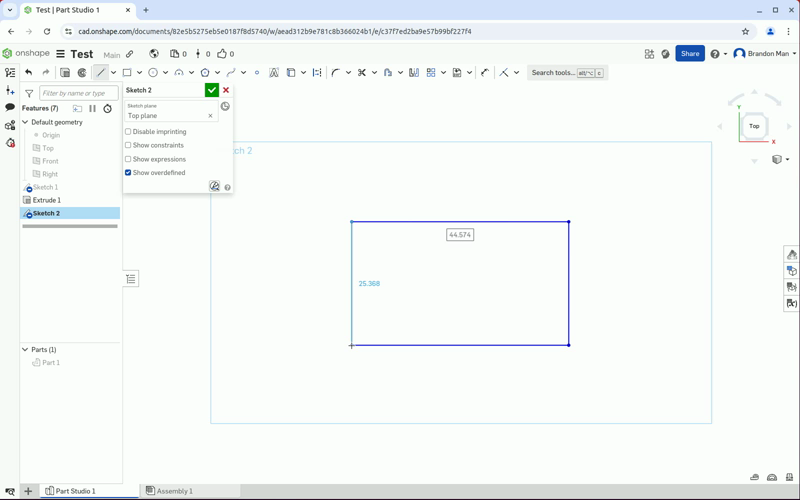
key(esc)
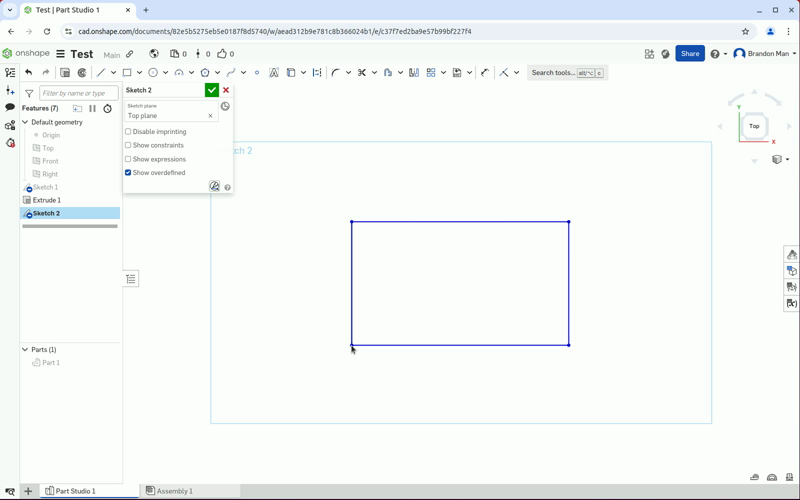
mouse_move(462, 294)
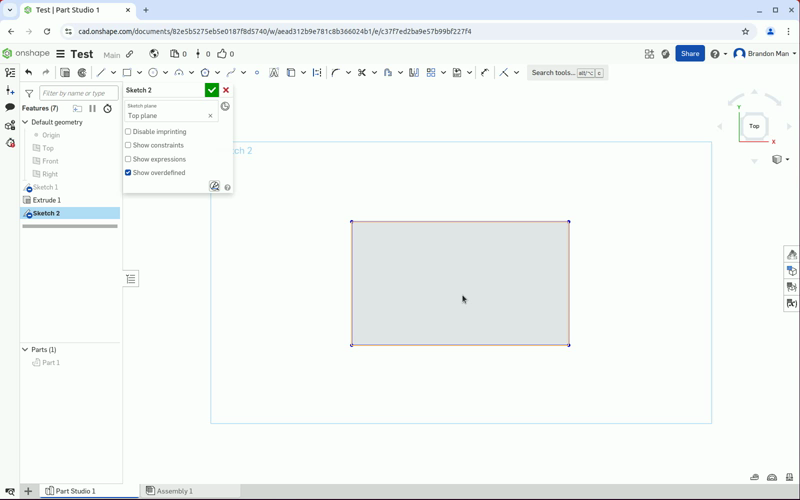
click(462, 294)
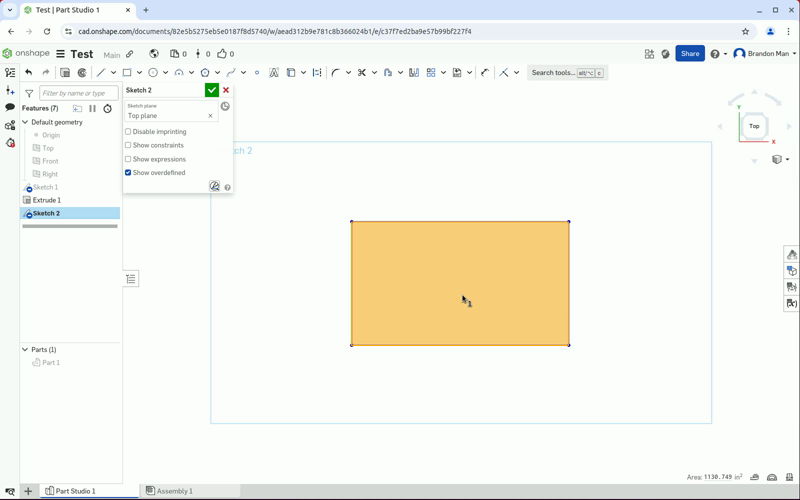
mouse_move(73, 352)
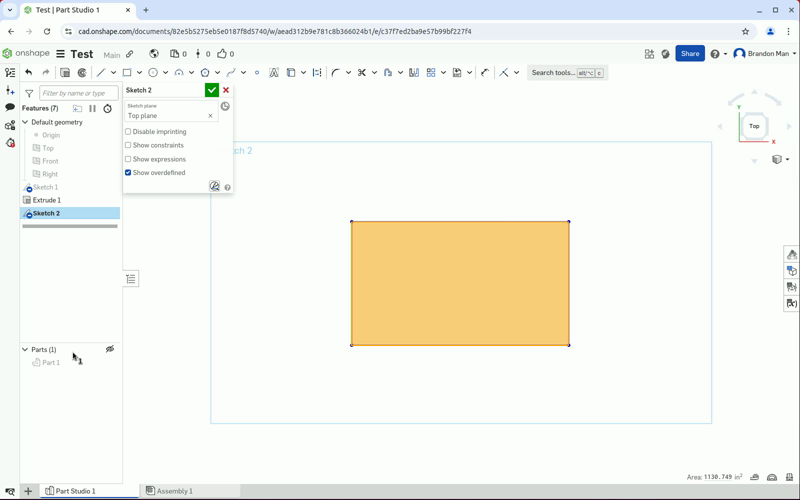
key(shift+y)
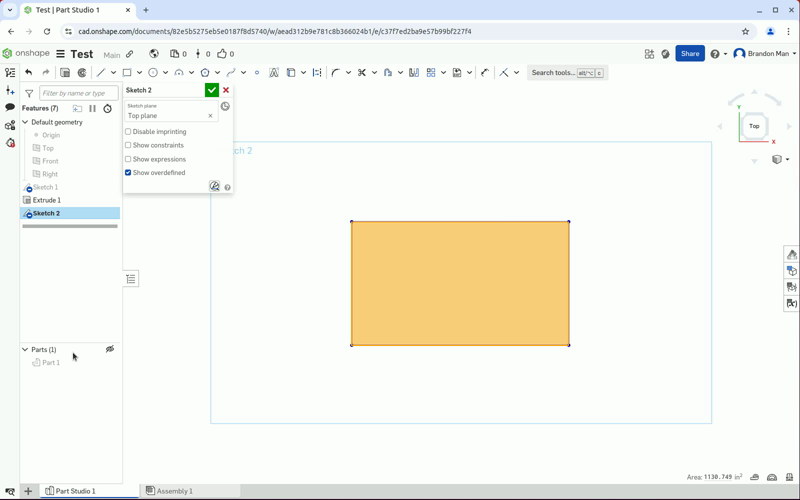
key(shift+e)
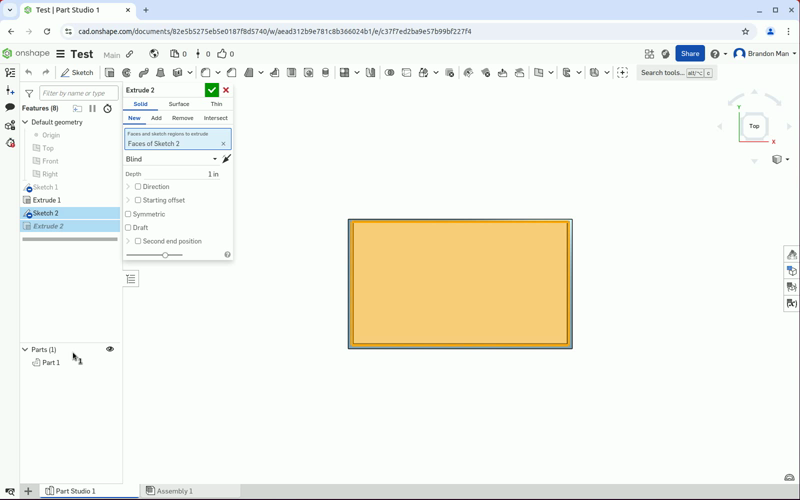
mouse_move(143, 106)
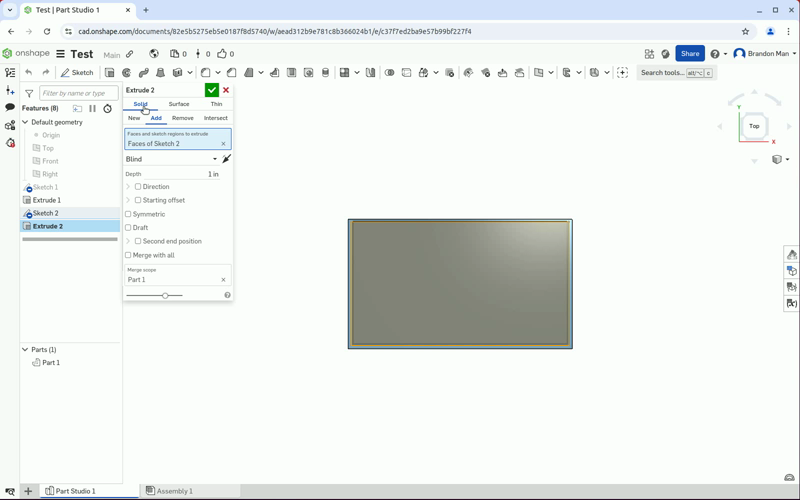
click(143, 106)
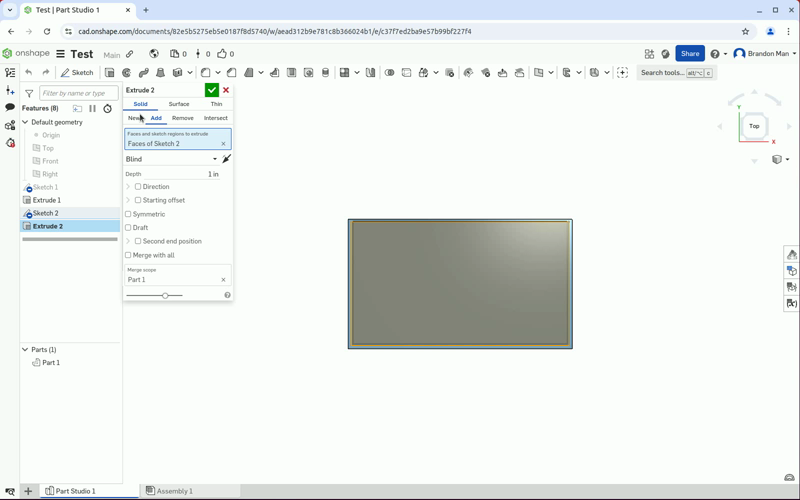
mouse_move(137, 120)
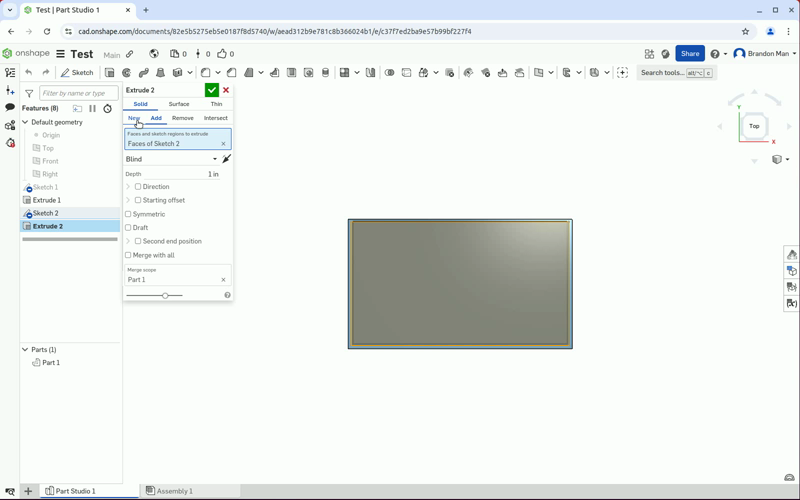
click(137, 120)
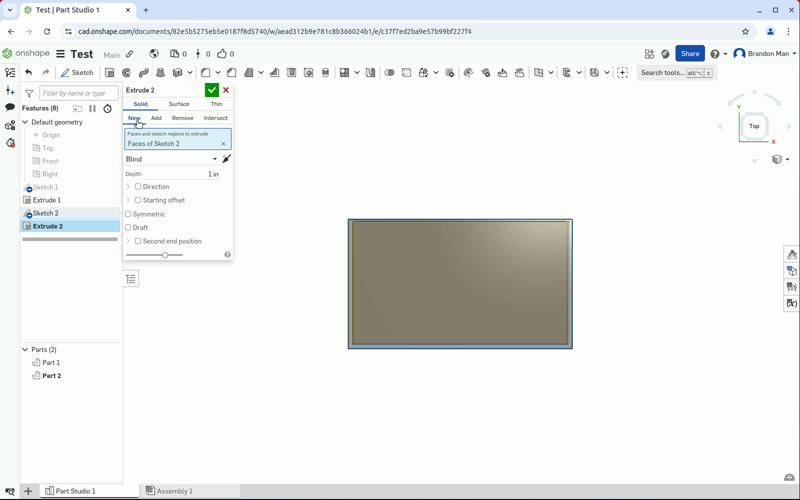
key(tab, 4)
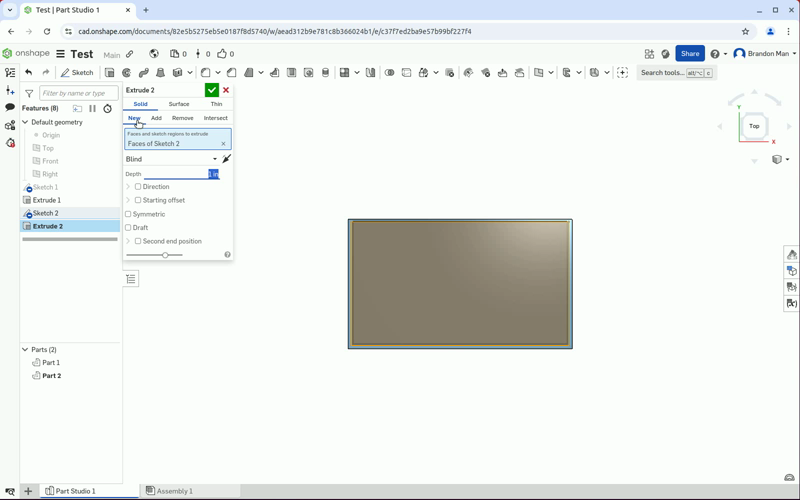
text(0.481)
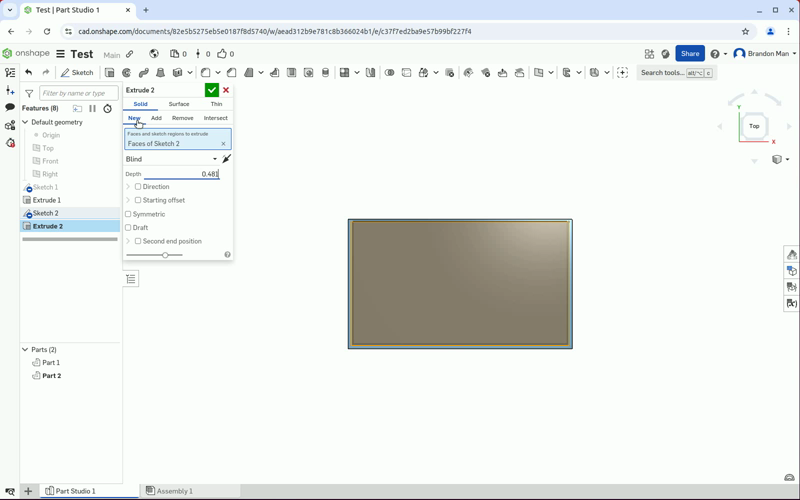
key(enter)
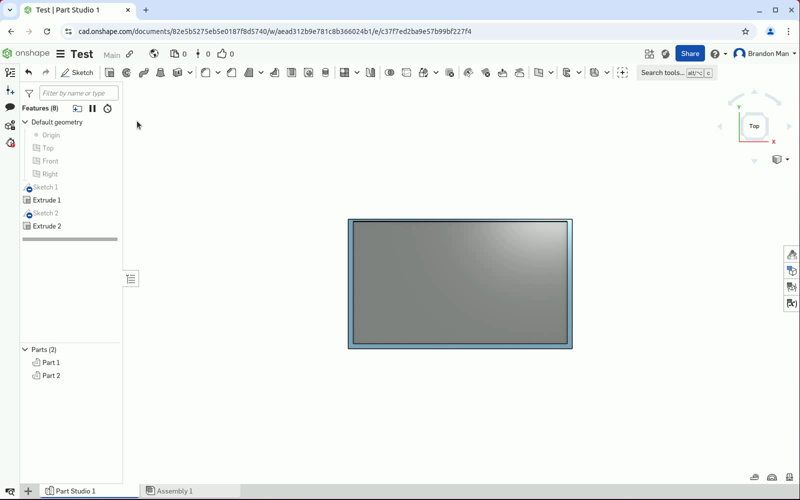
key(shift+h)
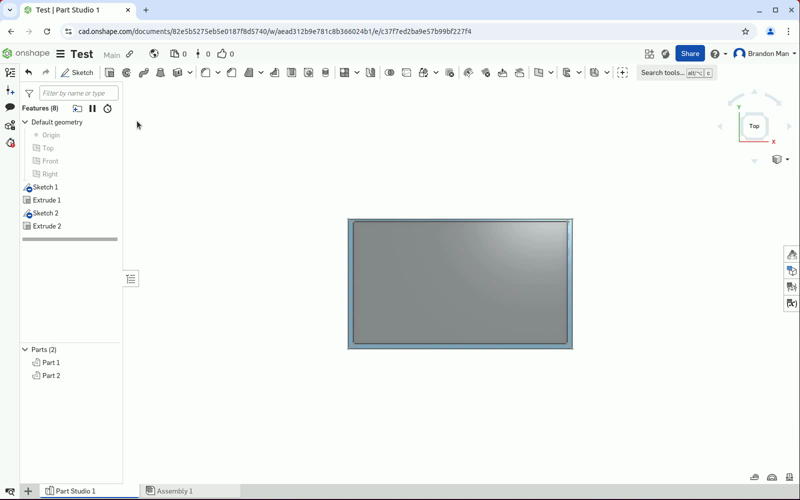
key(shift+h)
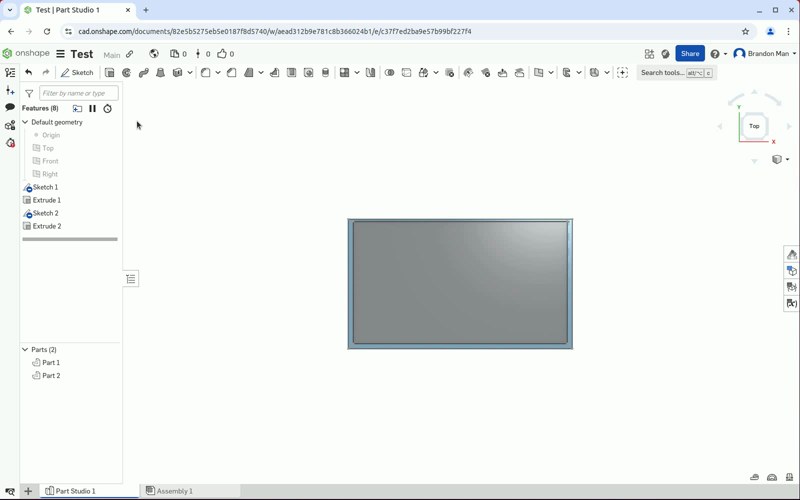
key(shift+7)
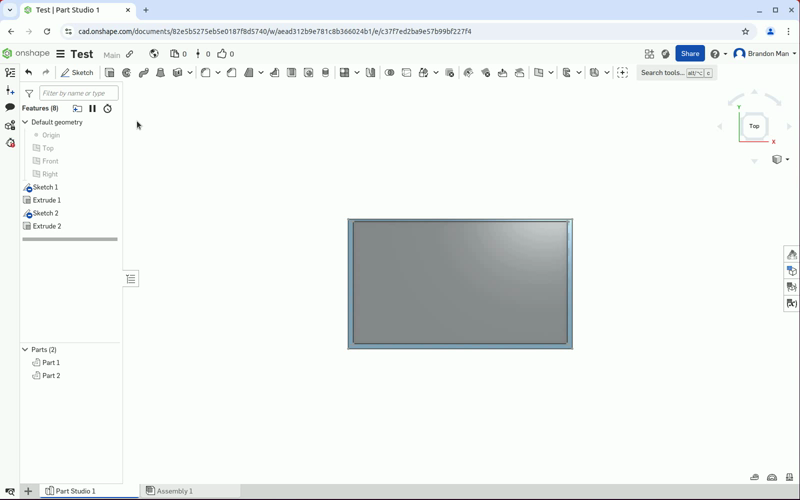
key(up, 3)
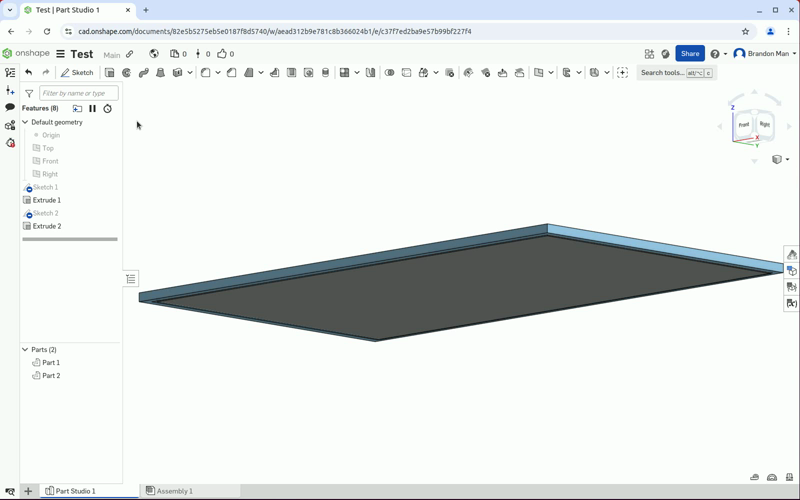
key(left, 3)
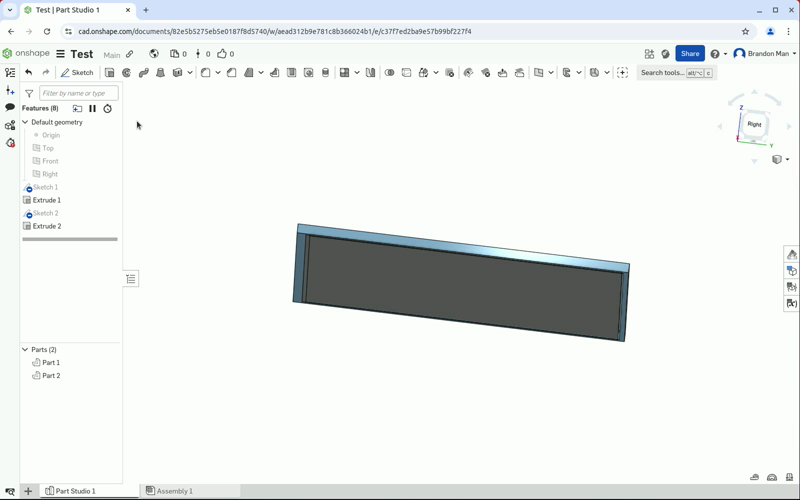
key(right, 3)
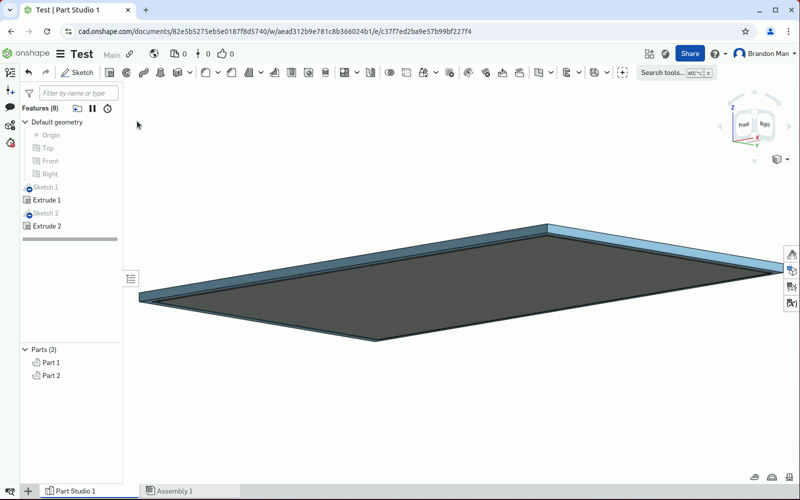
key(down, 3)
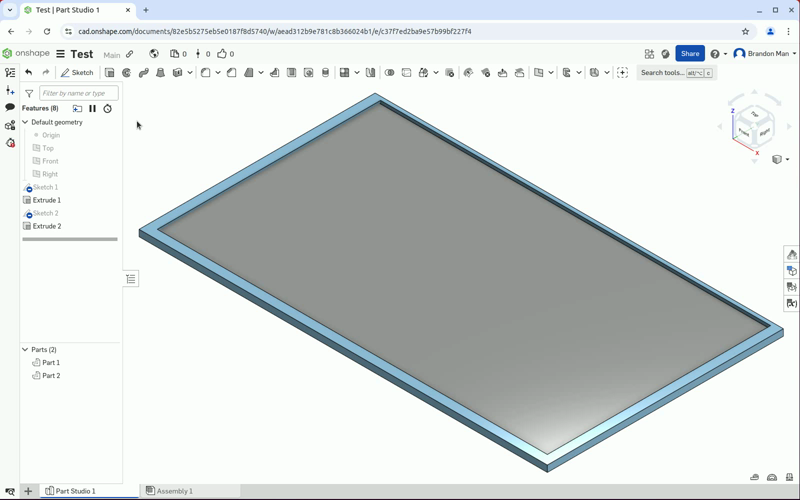
mouse_move(73, 189)
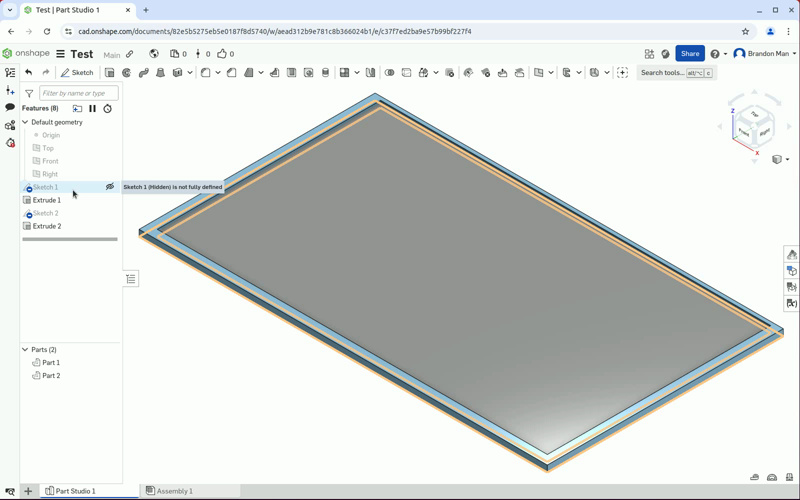
click(73, 189)